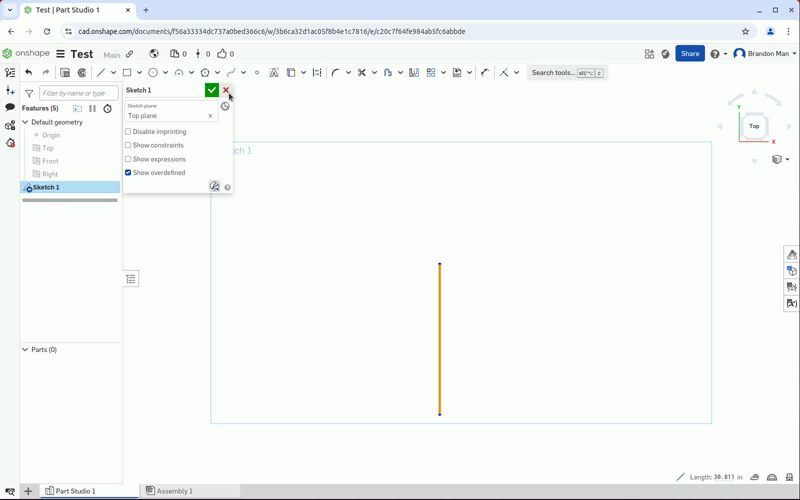
key(shift+h)
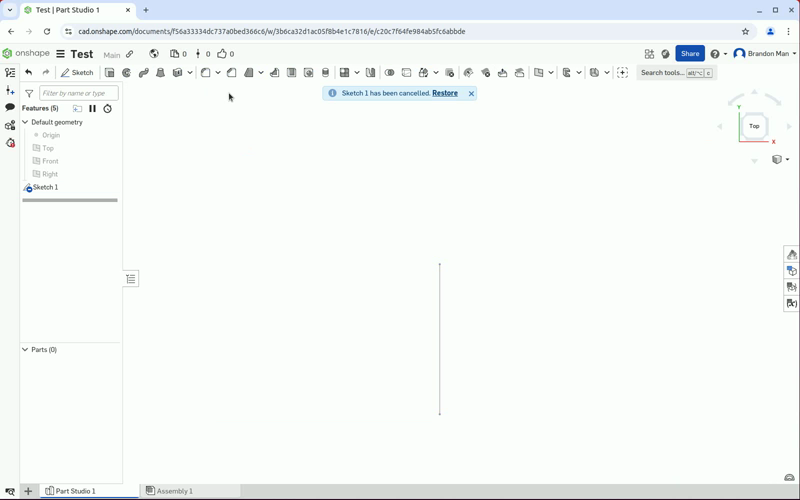
key(shift+s)
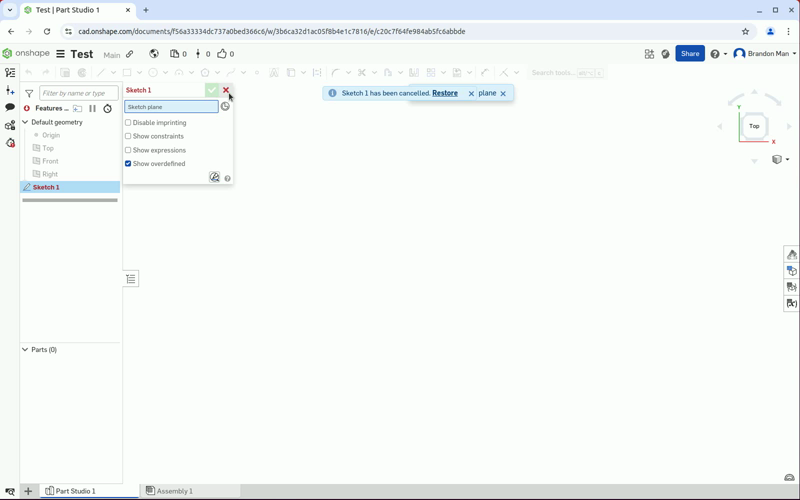
mouse_move(73, 150)
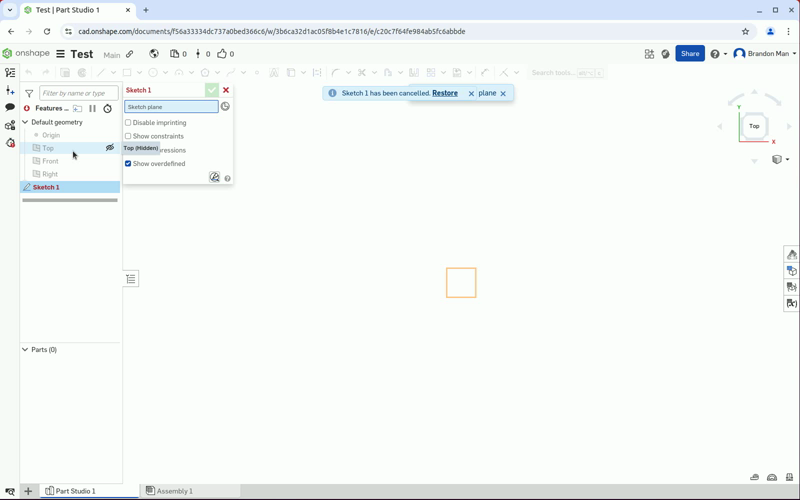
click(73, 150)
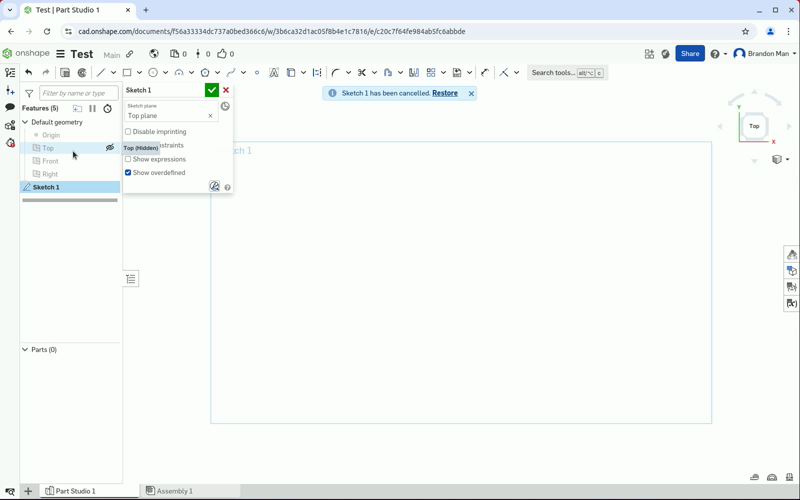
mouse_move(73, 352)
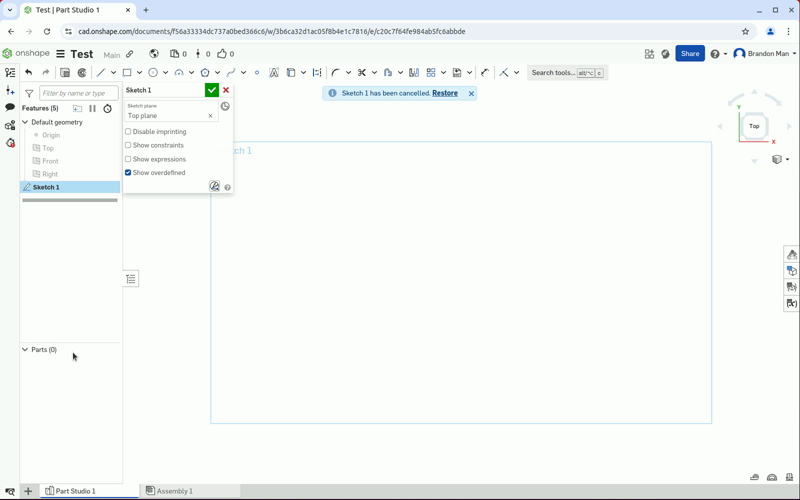
key(y)
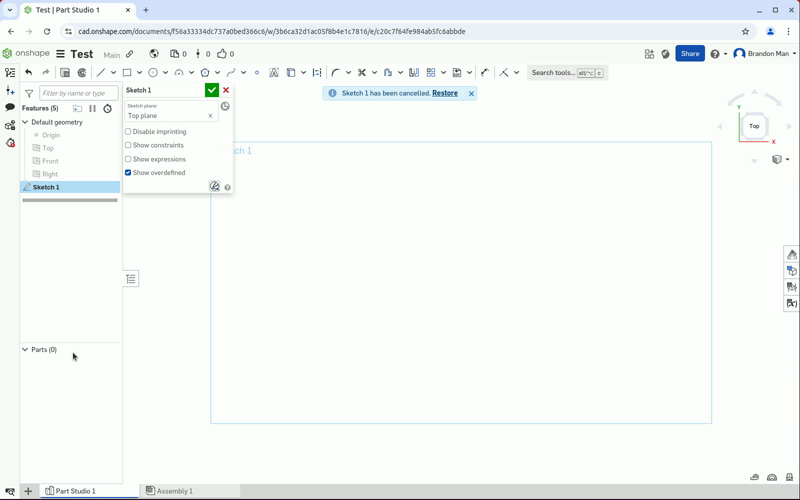
key(l)
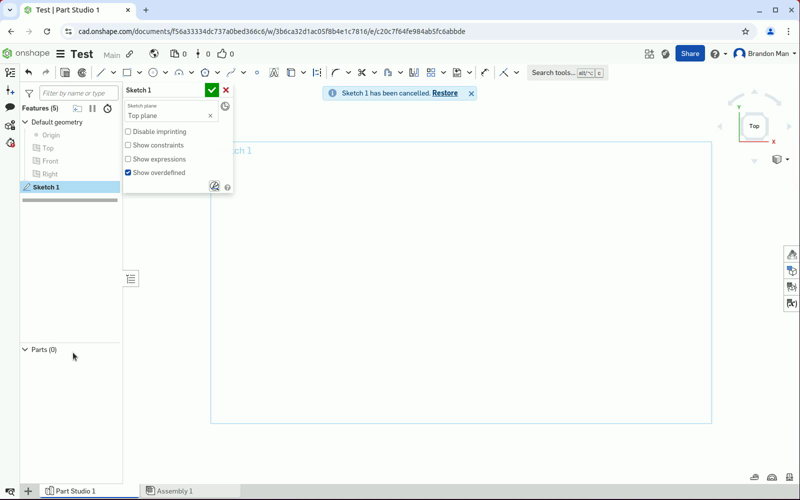
key_down(shift)
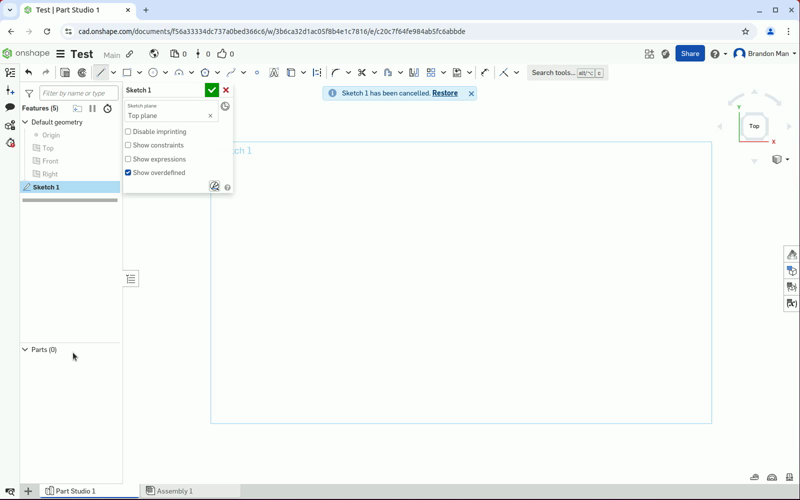
mouse_move(348, 301)
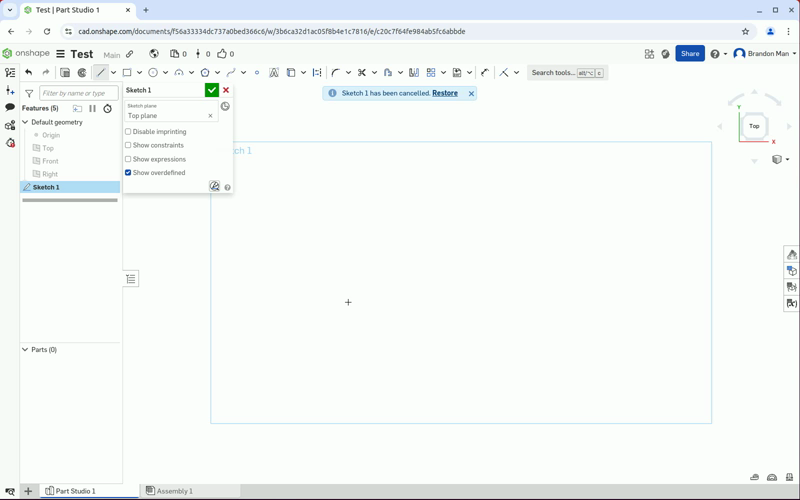
click(348, 301)
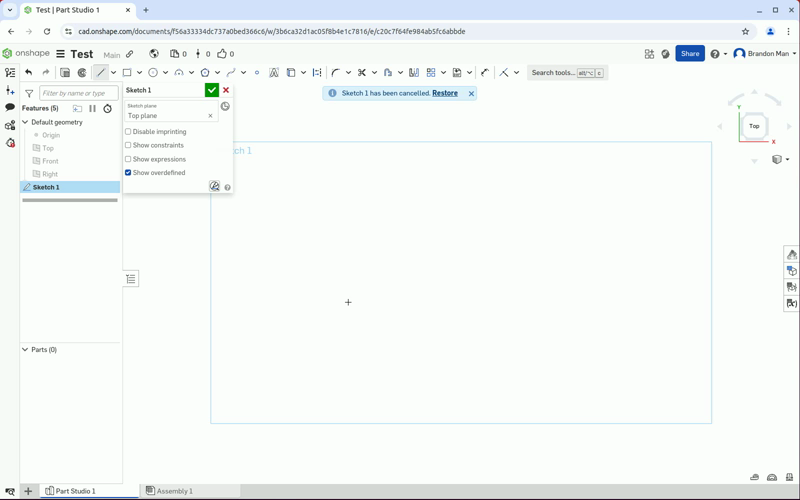
key_up(shift)
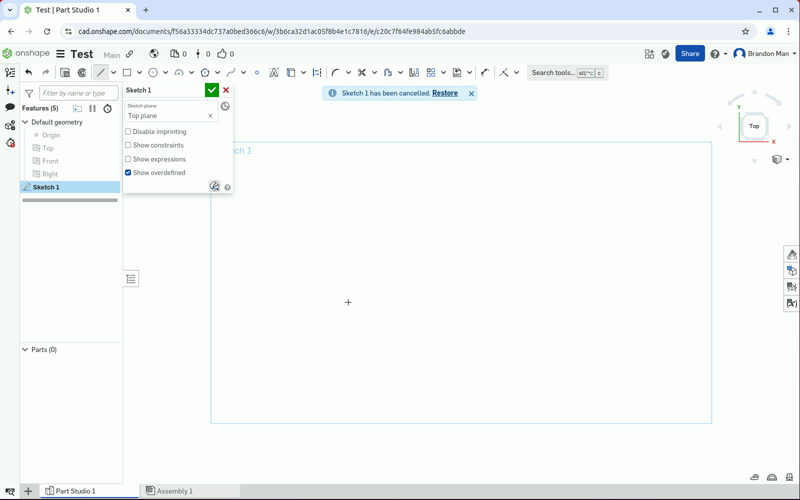
key_down(shift)
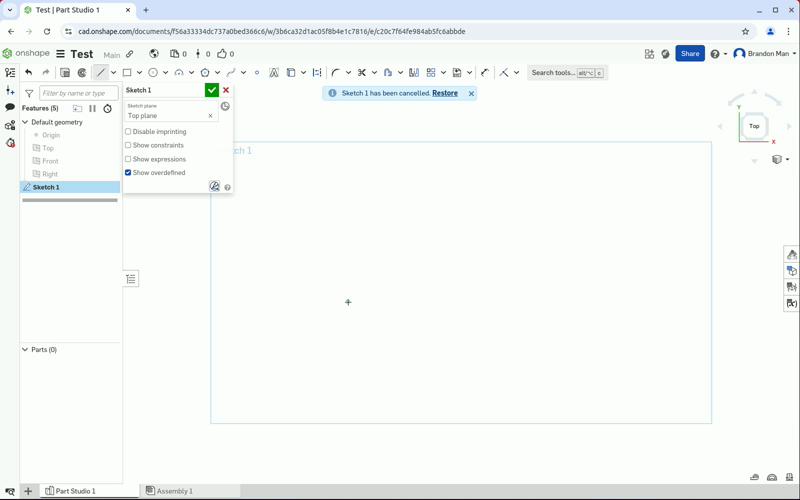
mouse_move(572, 301)
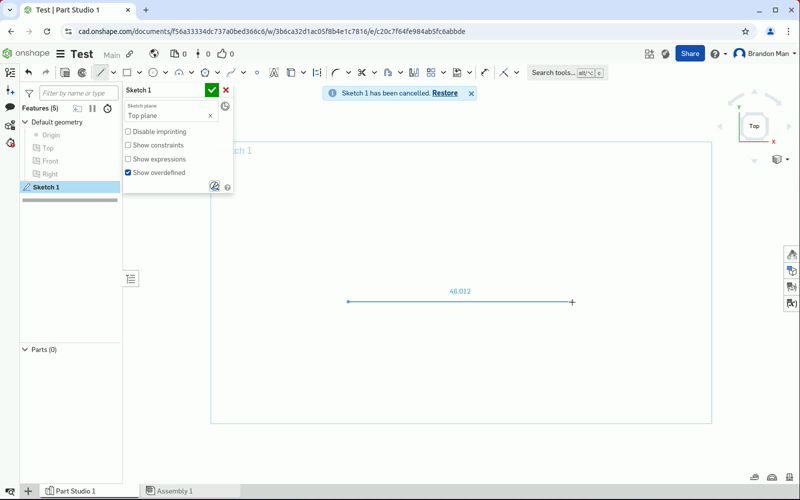
click(572, 301)
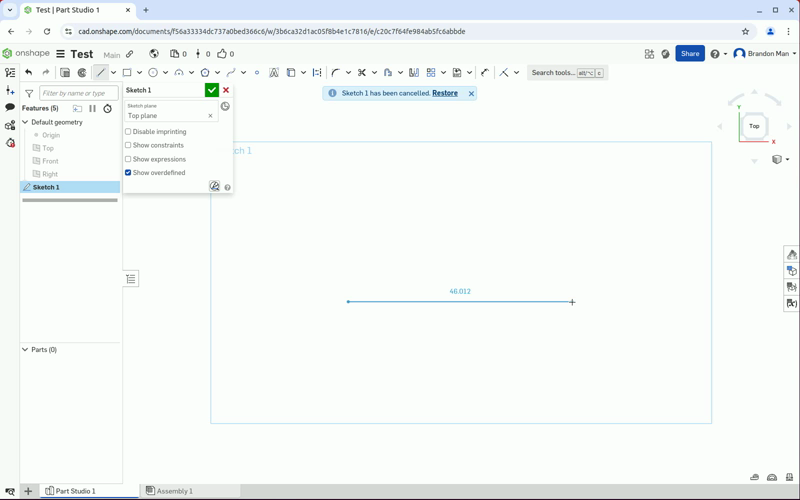
key_up(shift)
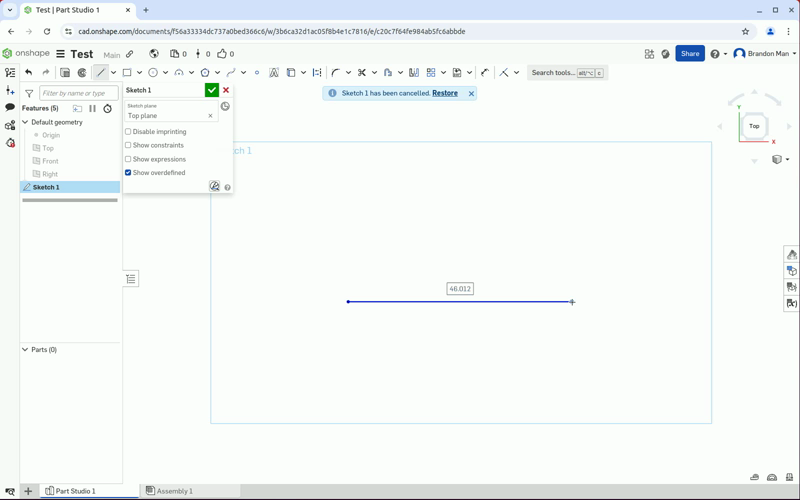
key_down(shift)
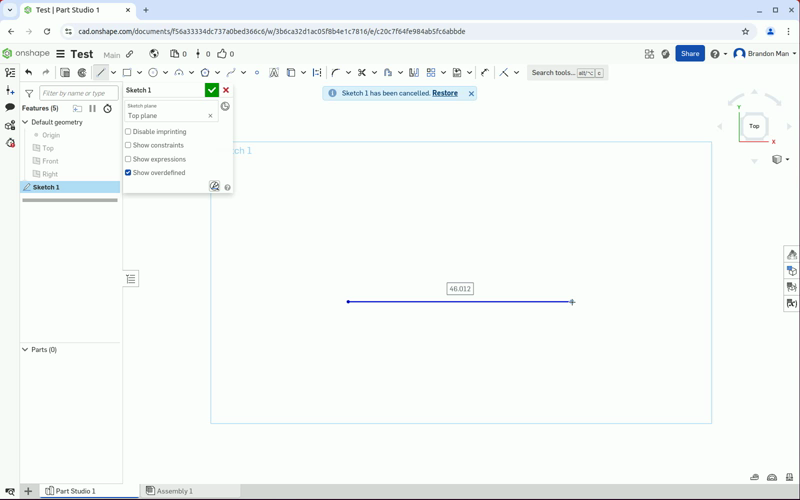
mouse_move(589, 301)
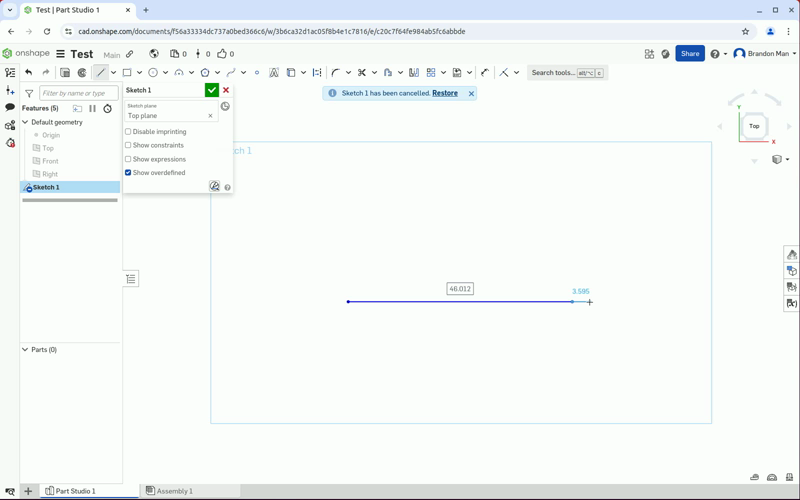
mouse_move(572, 264)
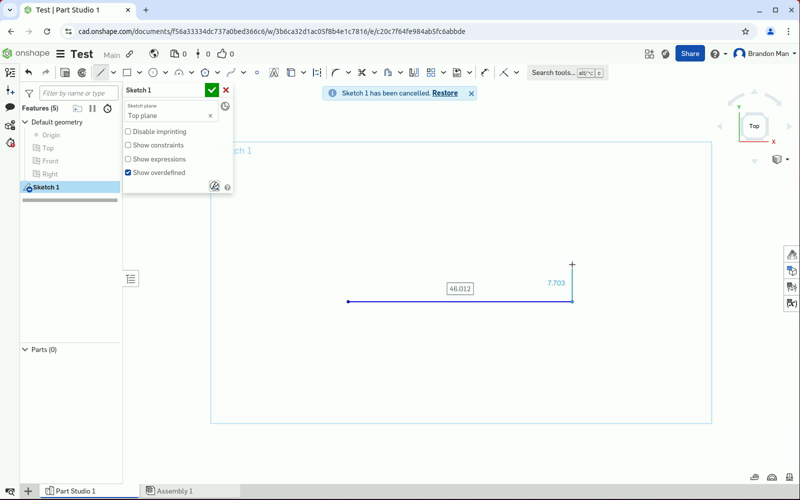
click(572, 264)
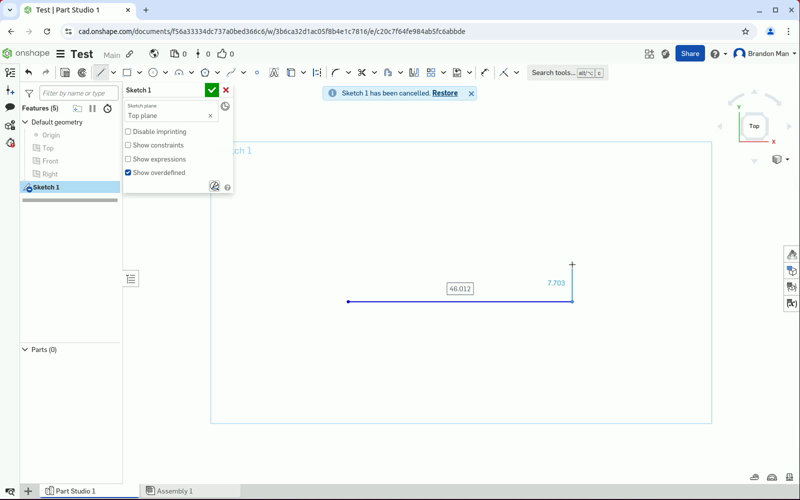
key_up(shift)
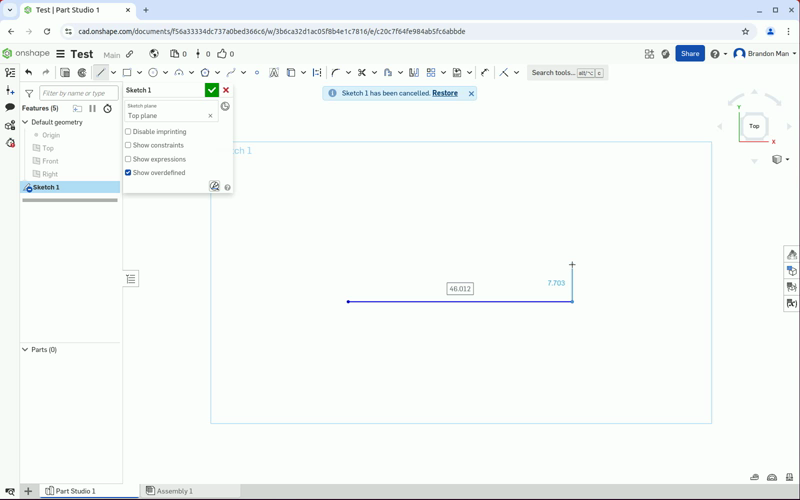
key_down(shift)
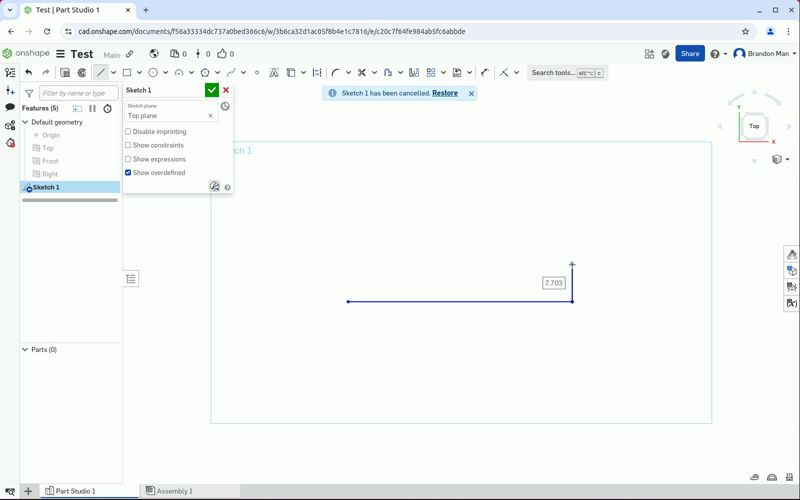
mouse_move(348, 264)
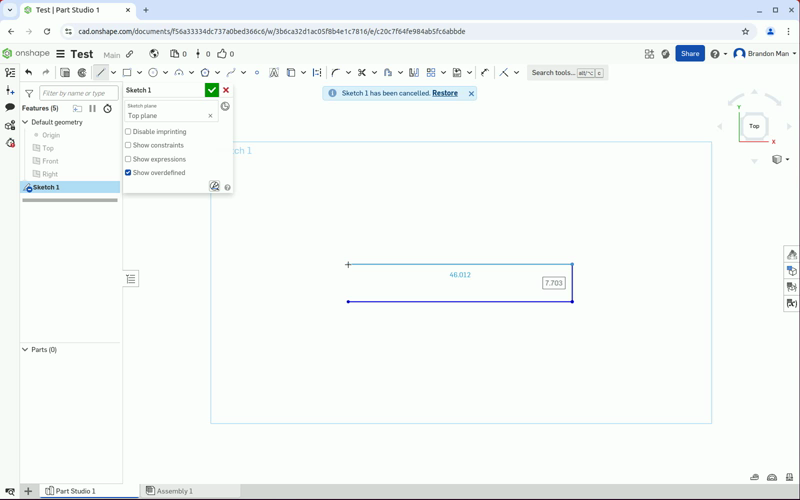
click(348, 264)
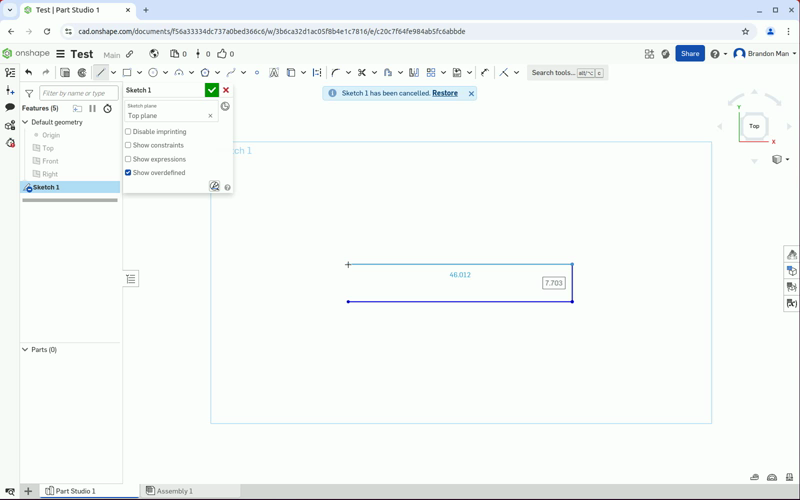
key_up(shift)
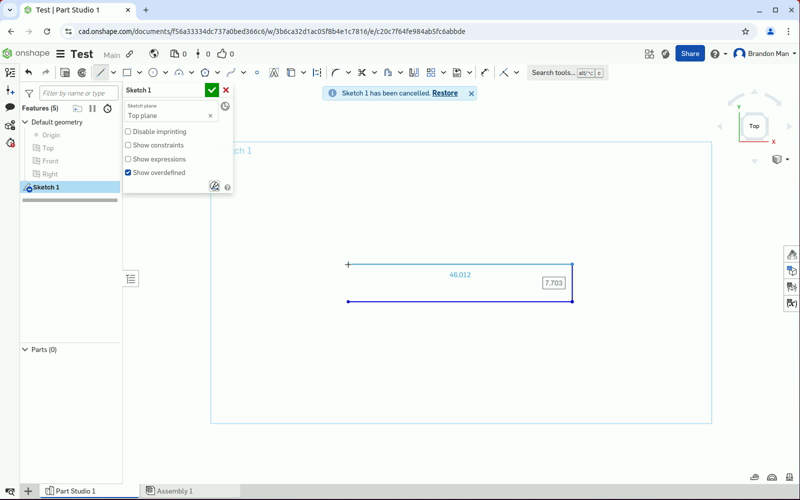
mouse_move(378, 264)
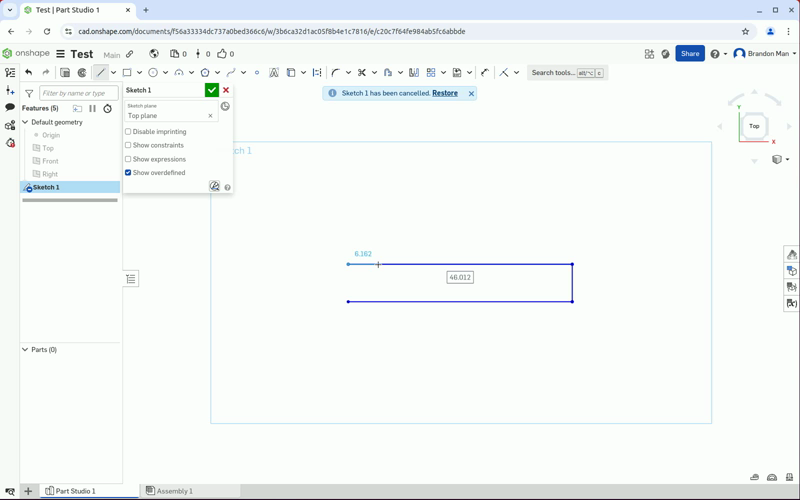
key_down(shift)
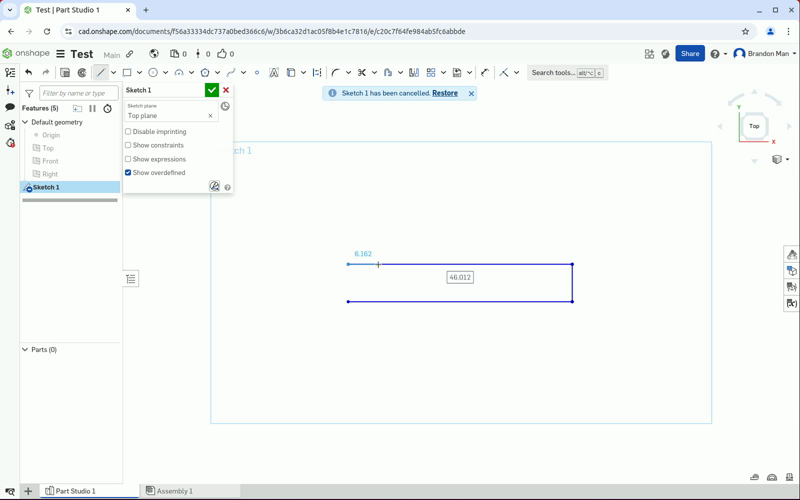
mouse_move(348, 301)
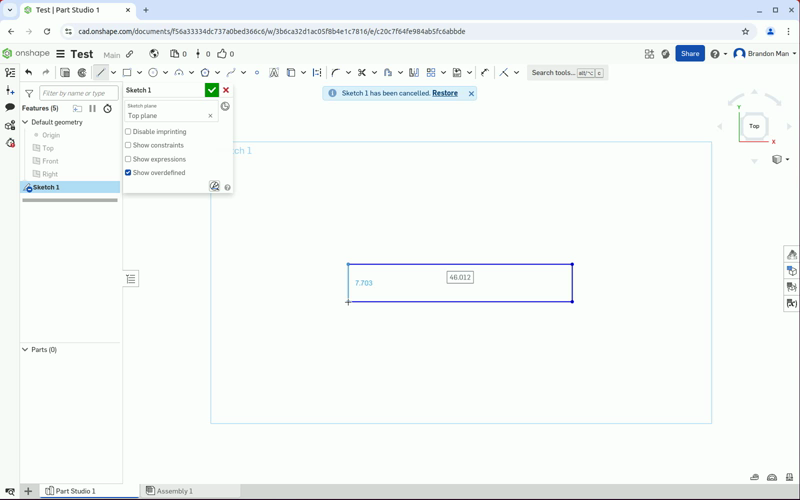
key_up(shift)
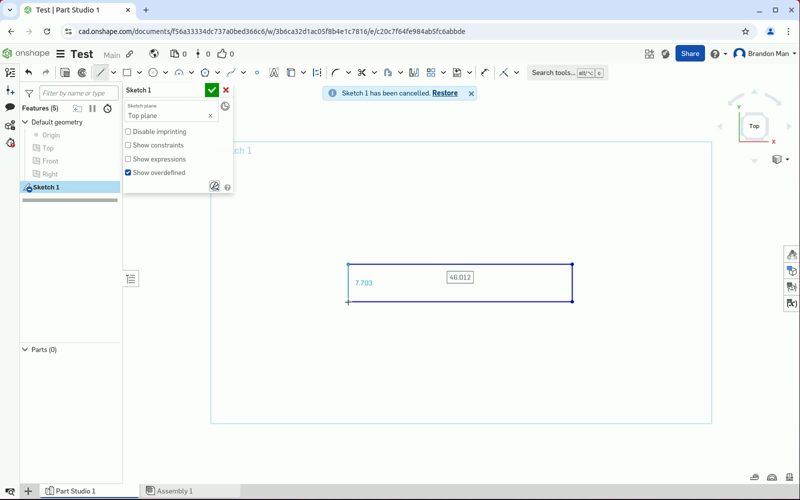
click(348, 301)
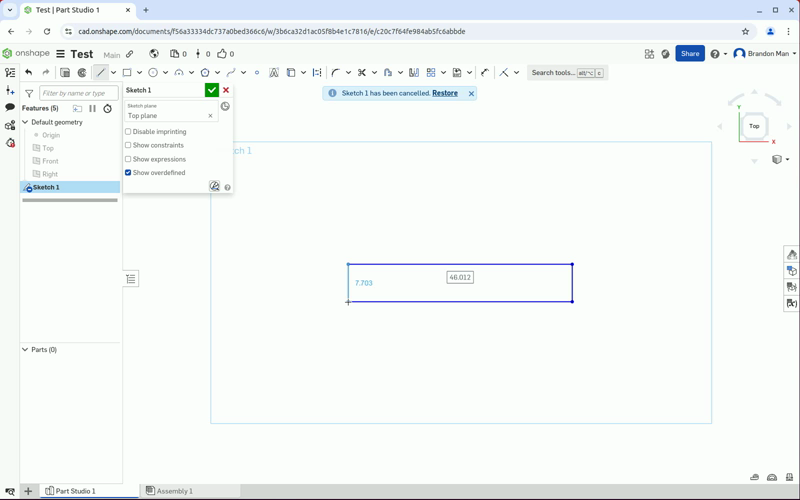
key(esc)
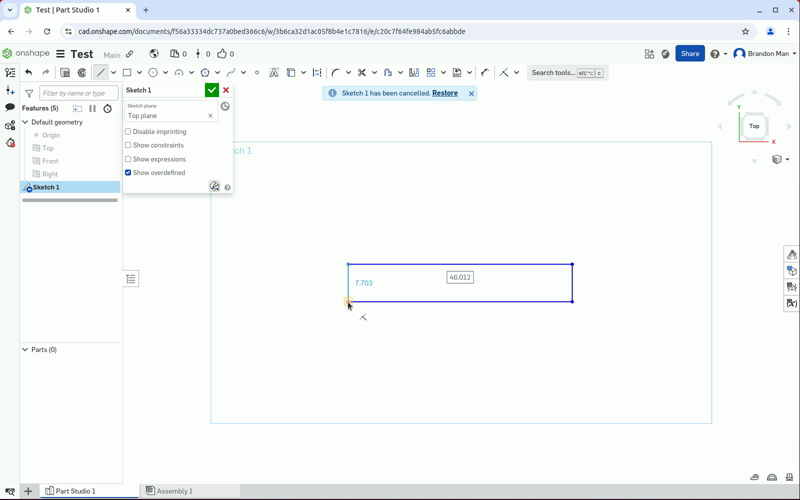
mouse_move(503, 274)
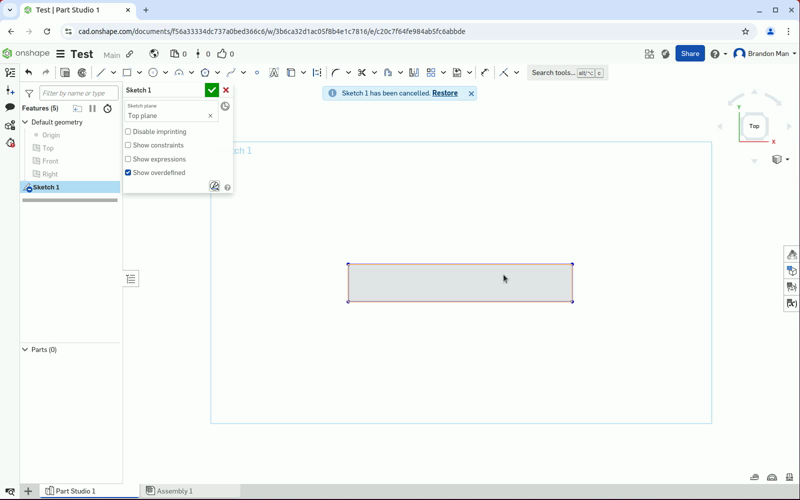
click(503, 274)
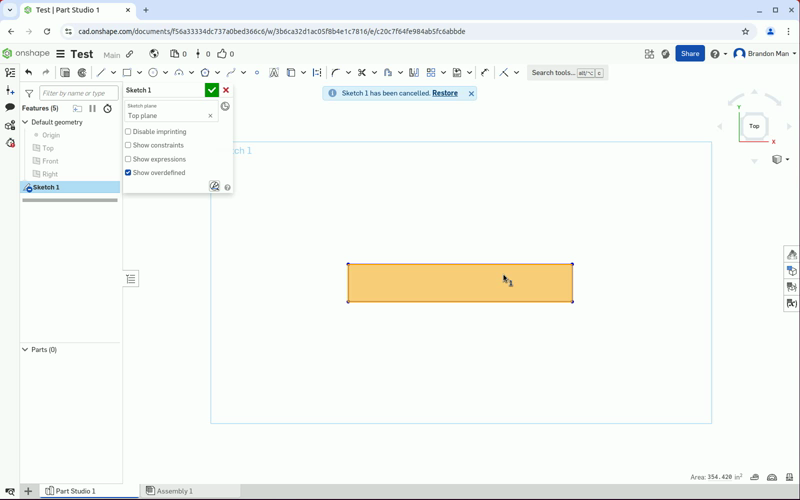
mouse_move(73, 352)
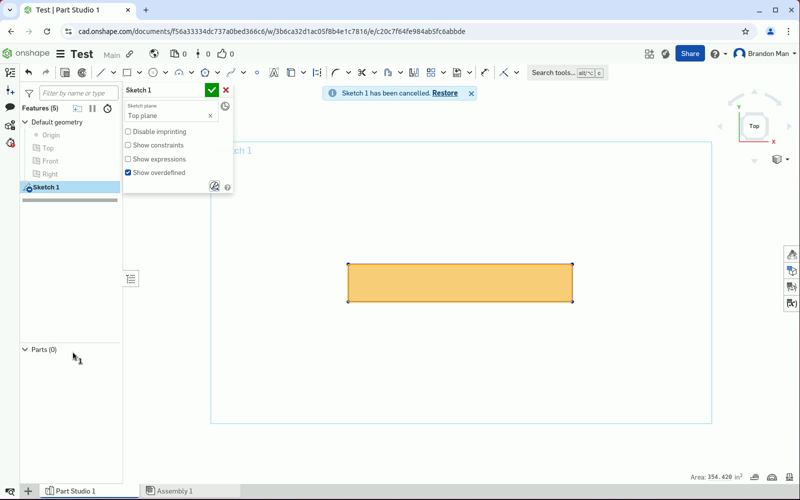
key(shift+y)
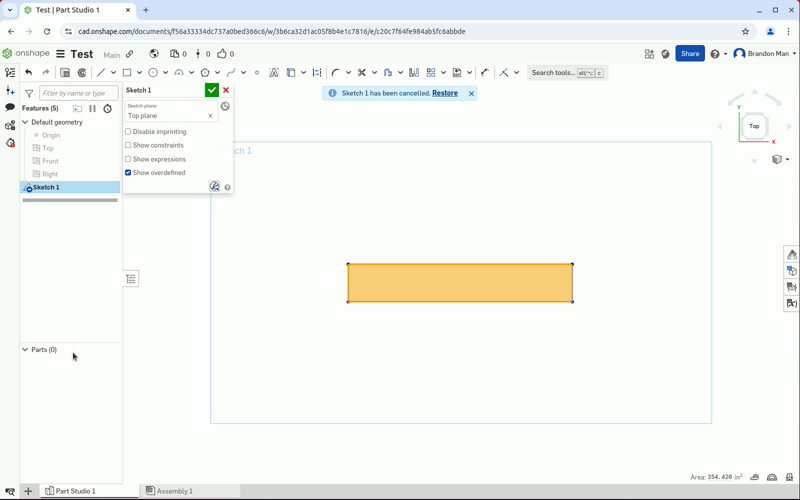
key(shift+e)
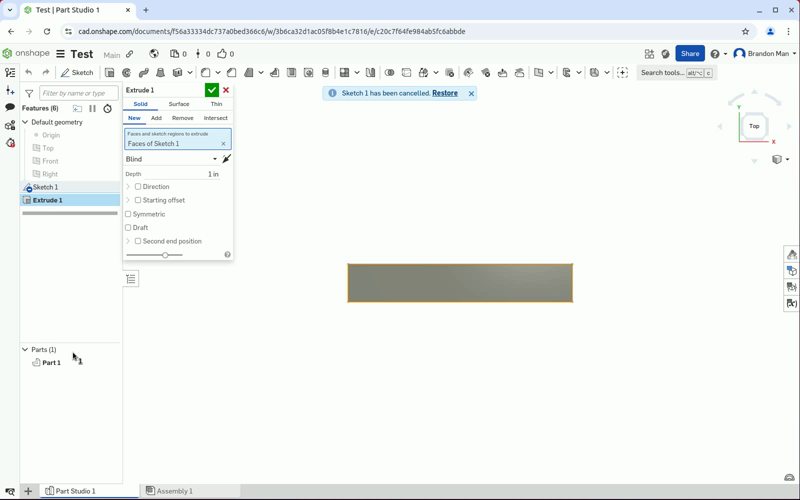
mouse_move(143, 106)
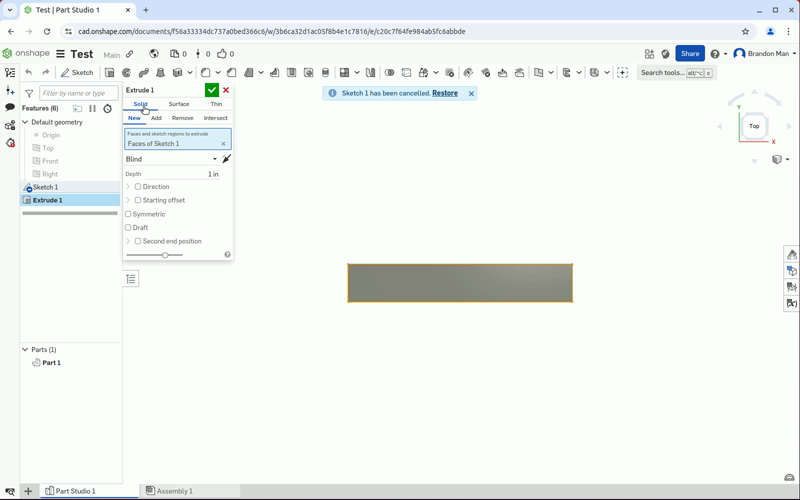
click(143, 106)
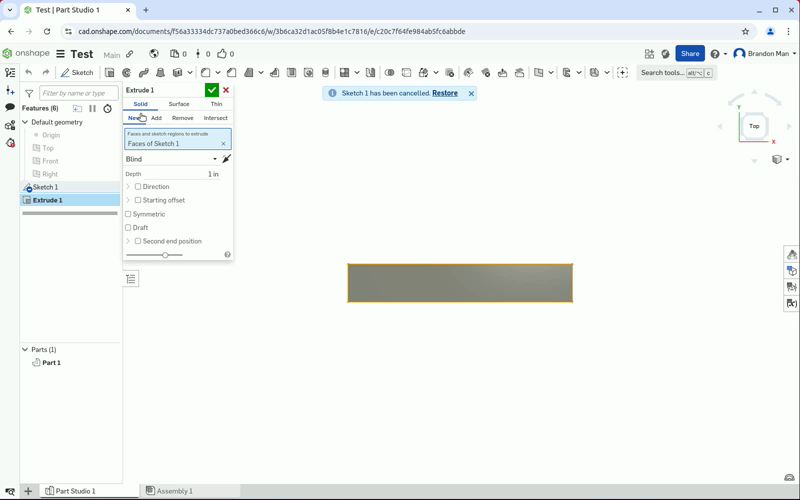
mouse_move(137, 120)
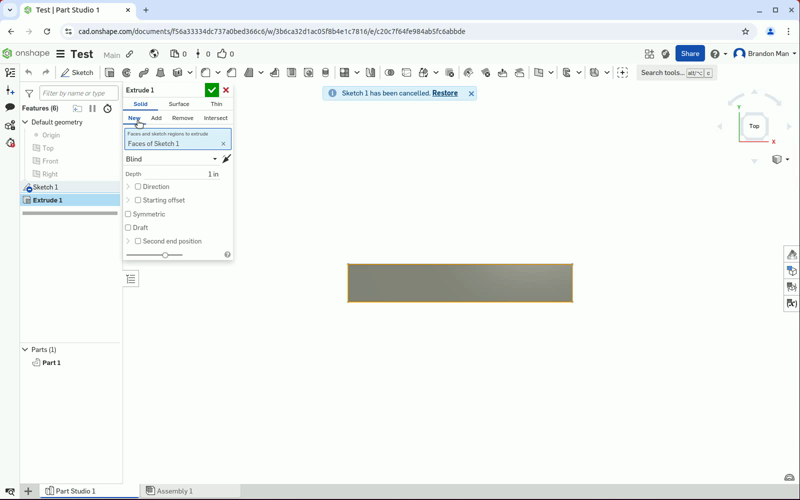
click(137, 120)
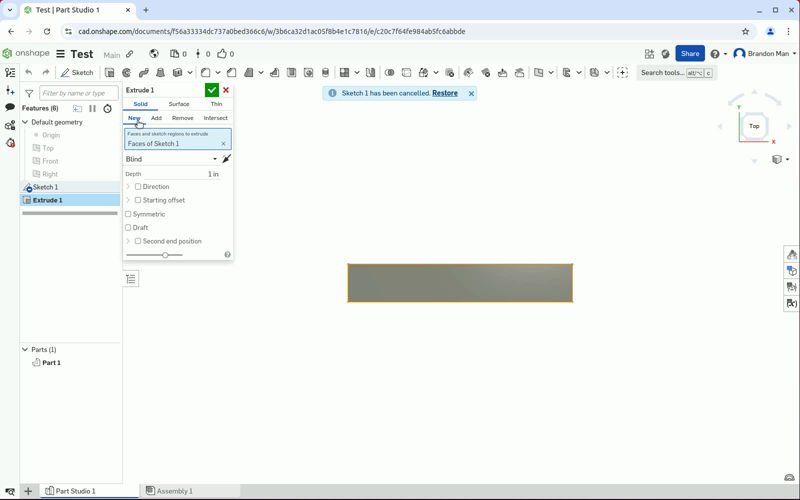
key(tab, 4)
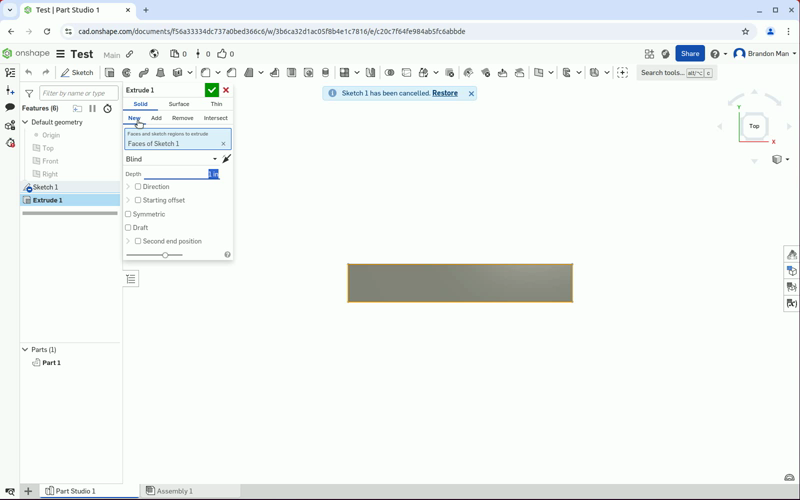
text(3.852)
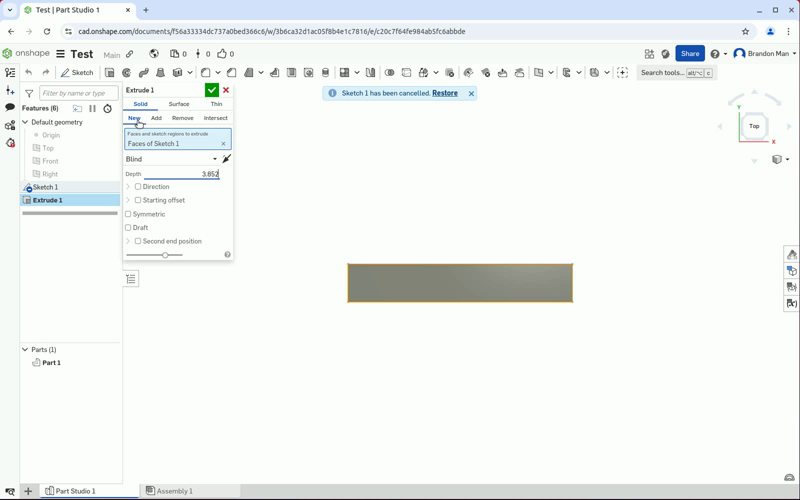
key(tab, 3)
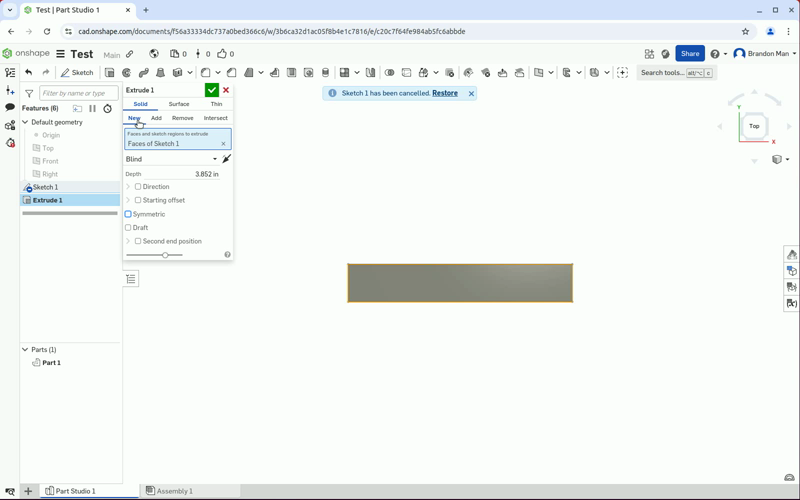
key(space)
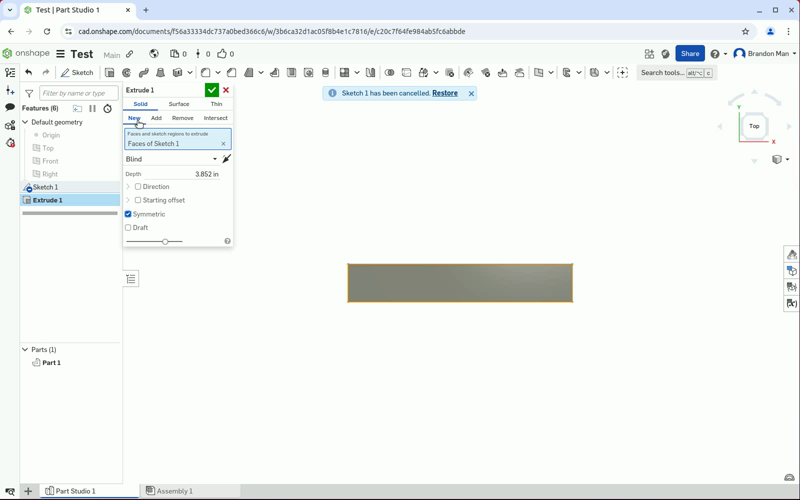
key(enter)
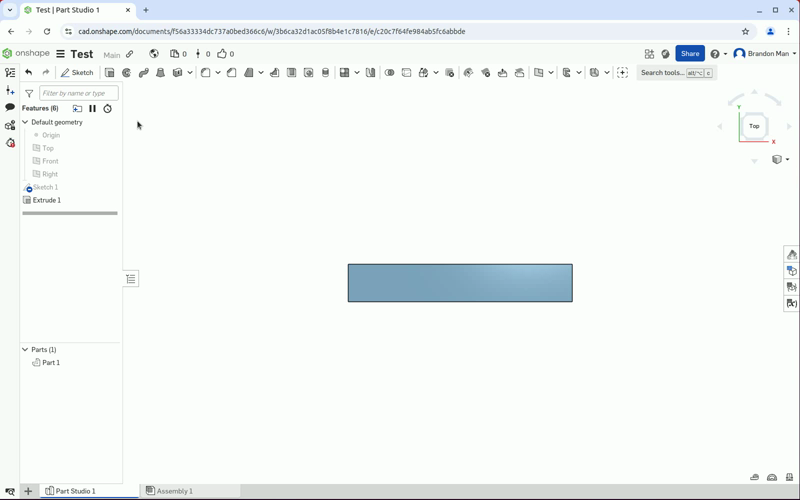
key(shift+h)
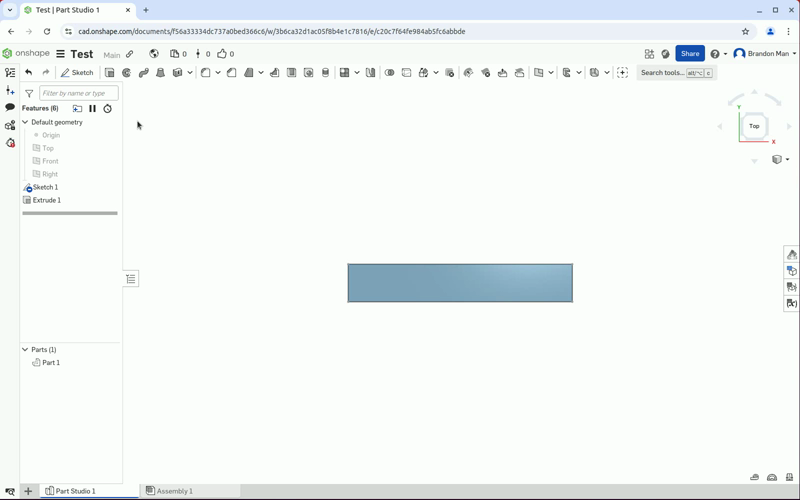
key(shift+h)
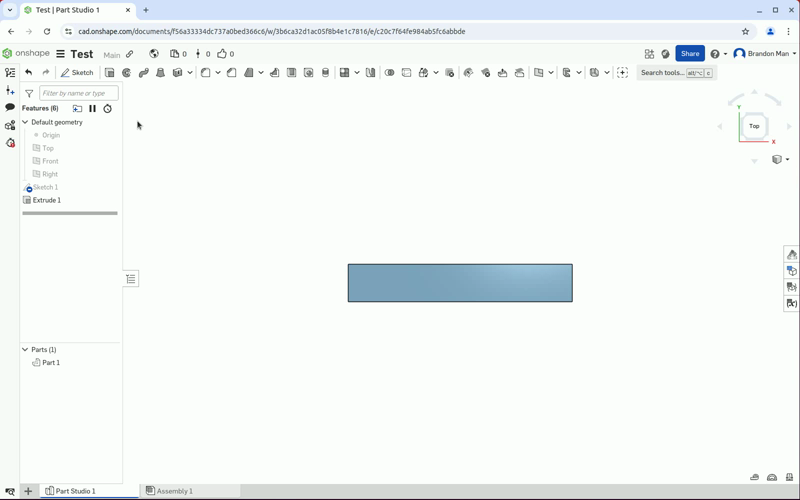
mouse_move(73, 189)
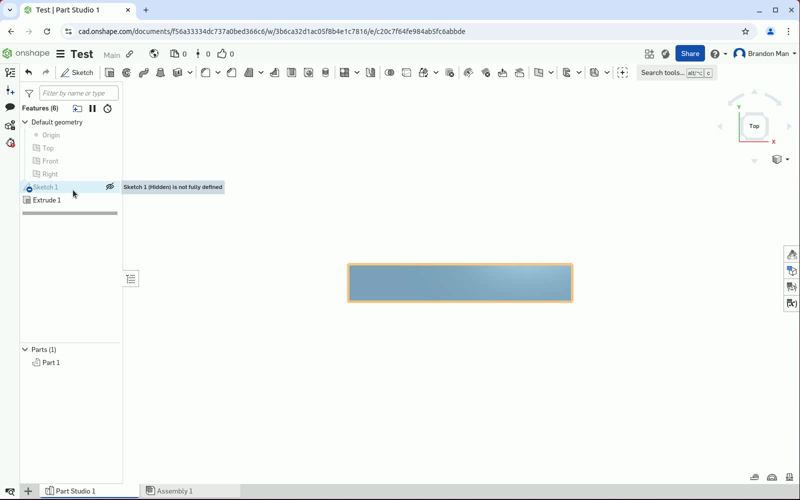
click(73, 189)
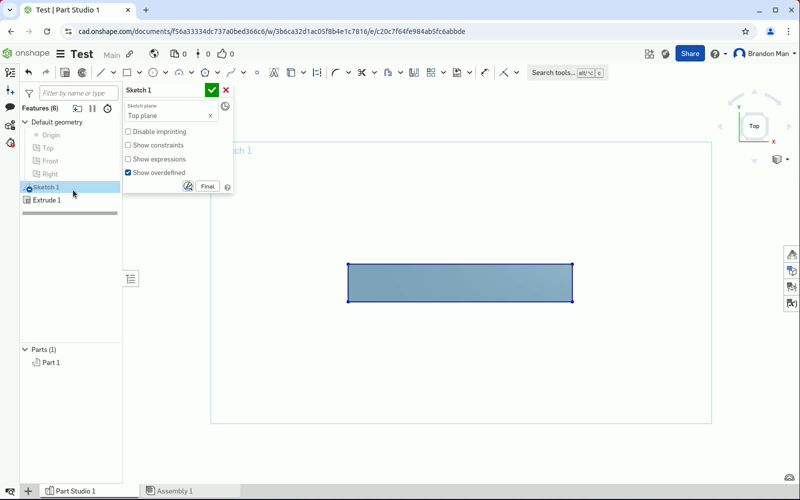
mouse_move(229, 92)
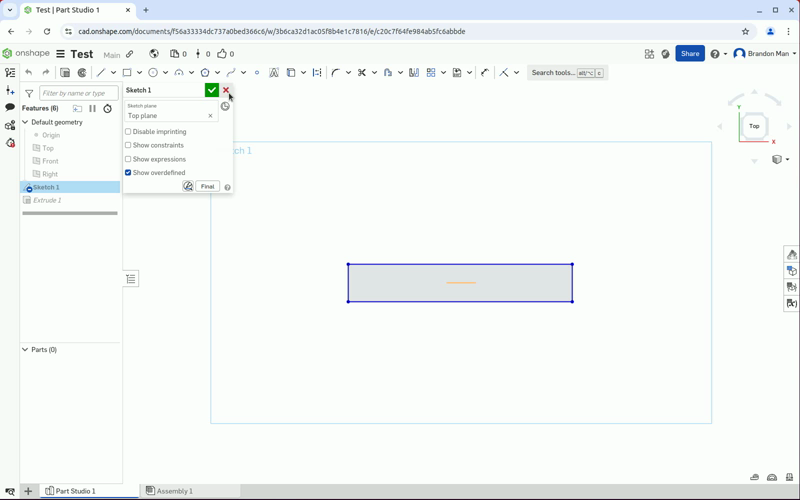
click(229, 92)
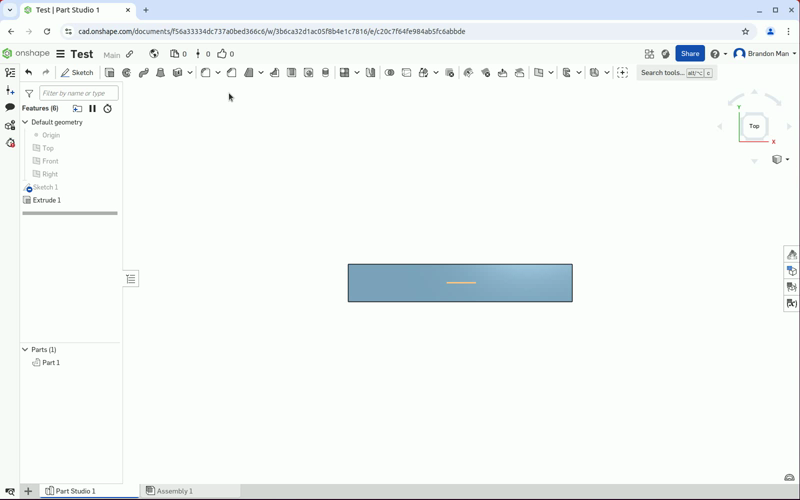
mouse_move(541, 75)
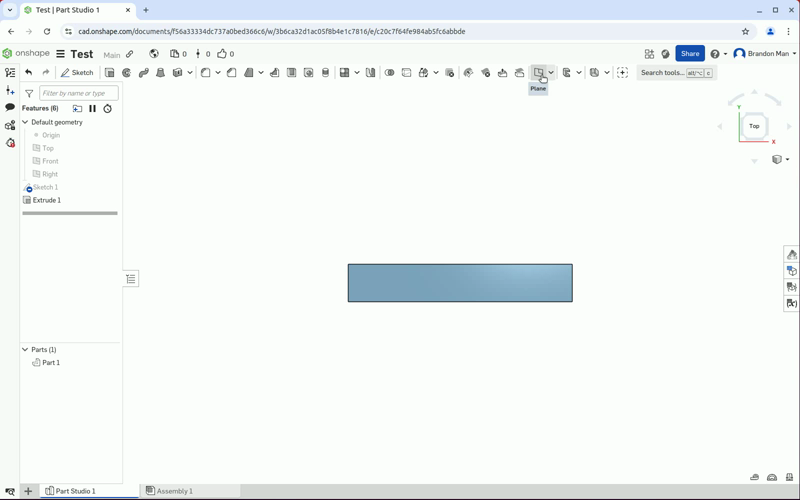
click(541, 75)
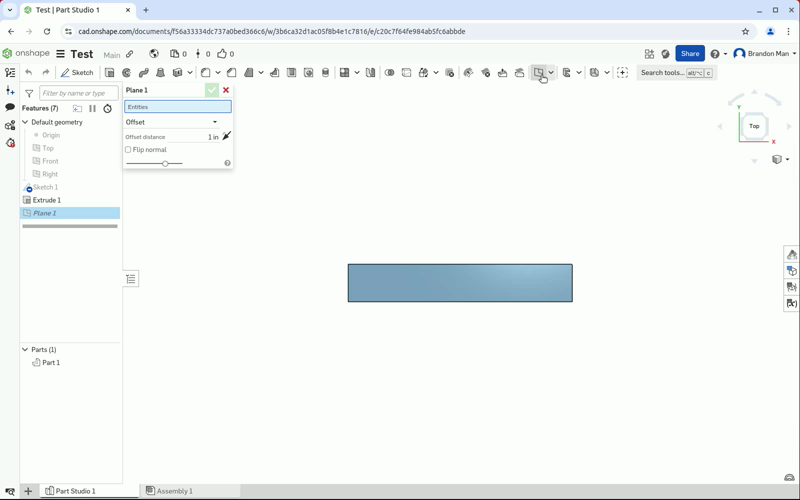
mouse_move(73, 150)
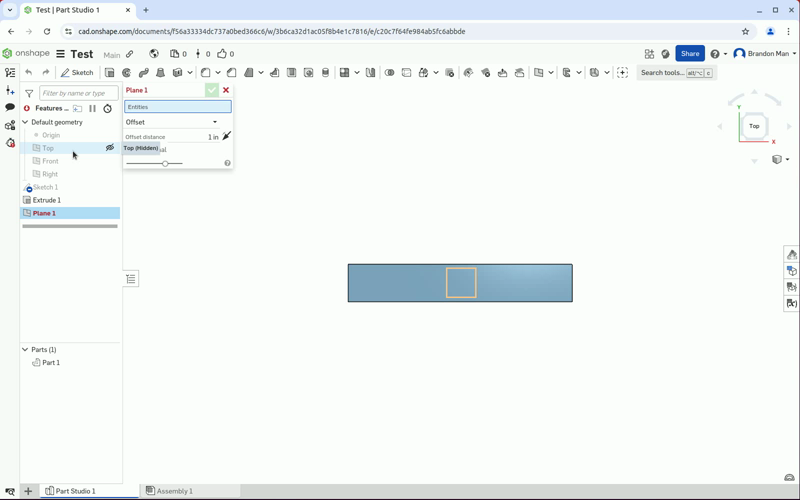
click(73, 150)
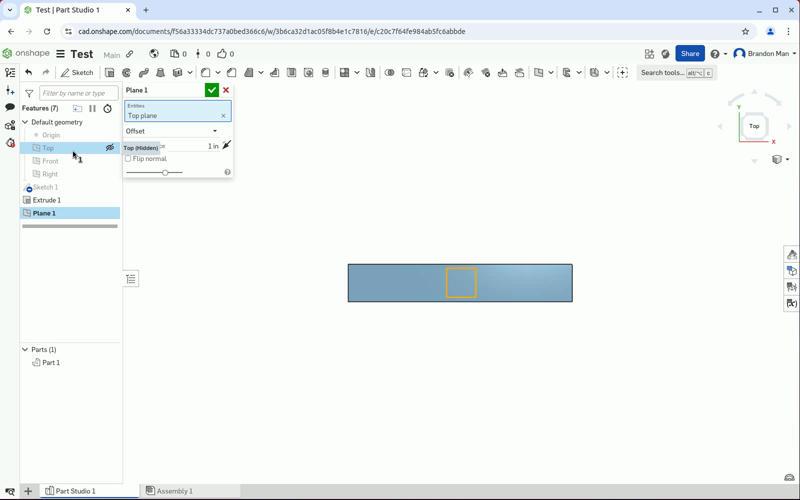
key(tab, 2)
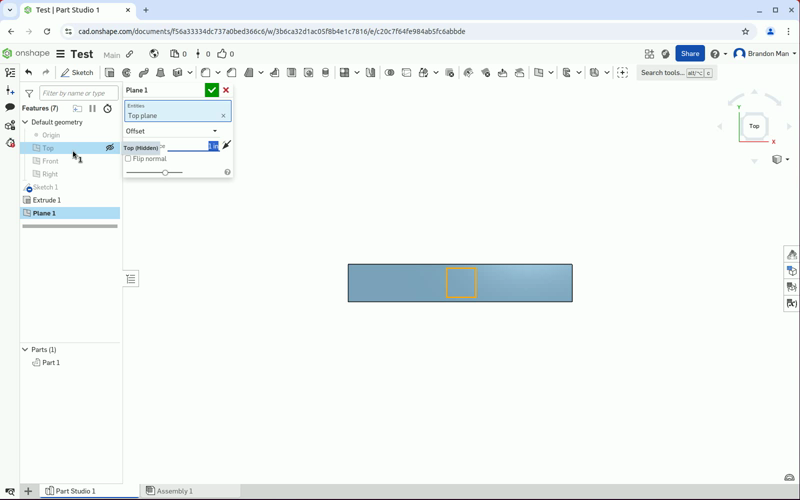
text(1.91)
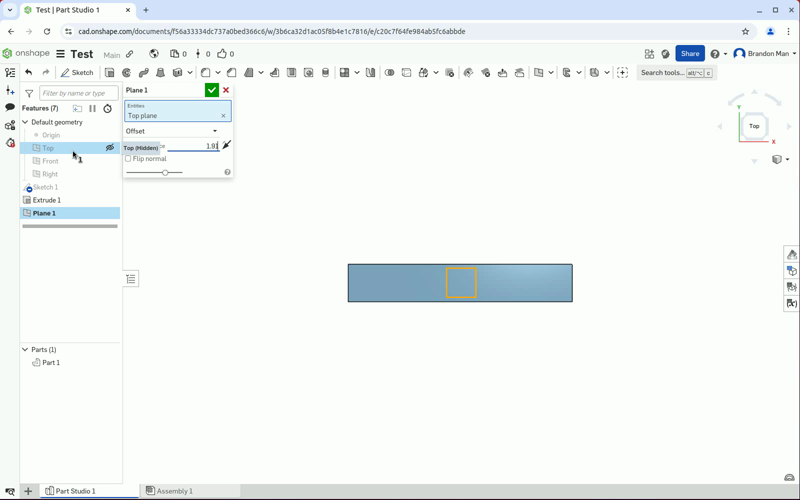
key(enter, 2)
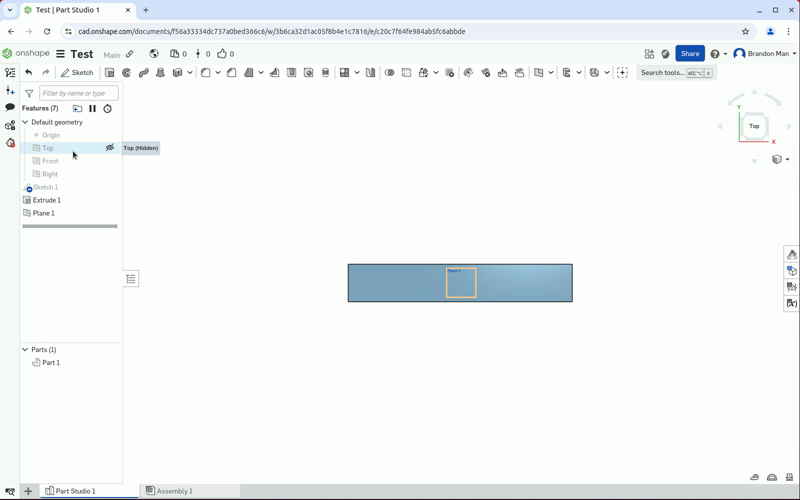
key(shift+s)
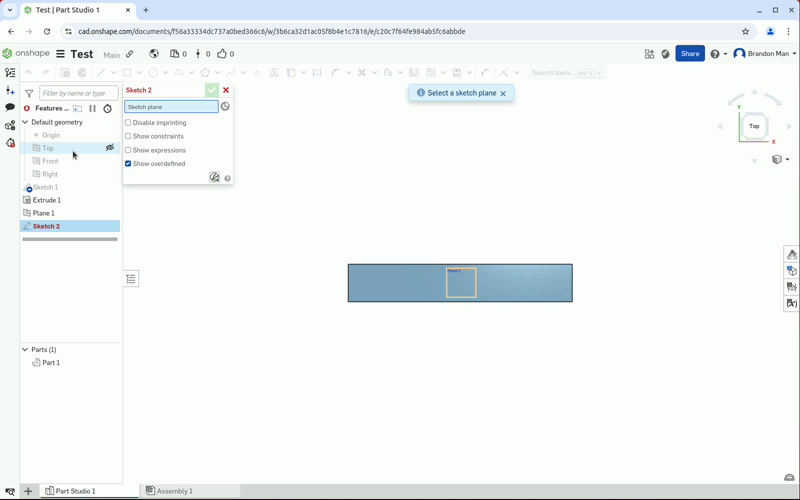
mouse_move(73, 215)
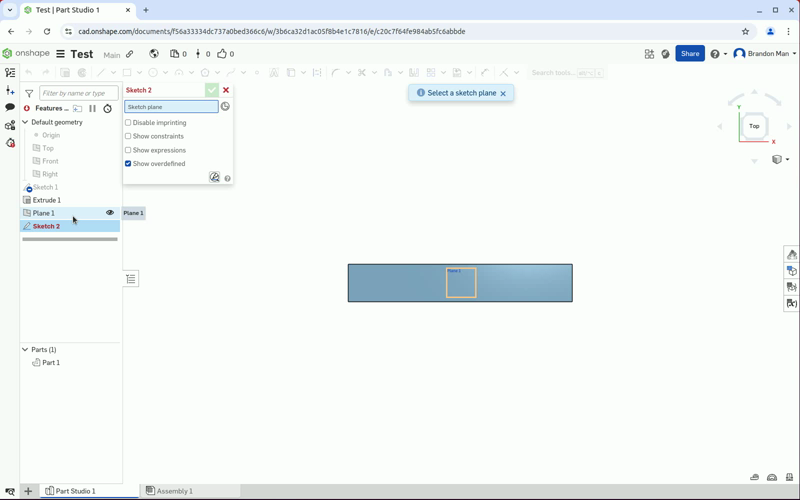
click(73, 215)
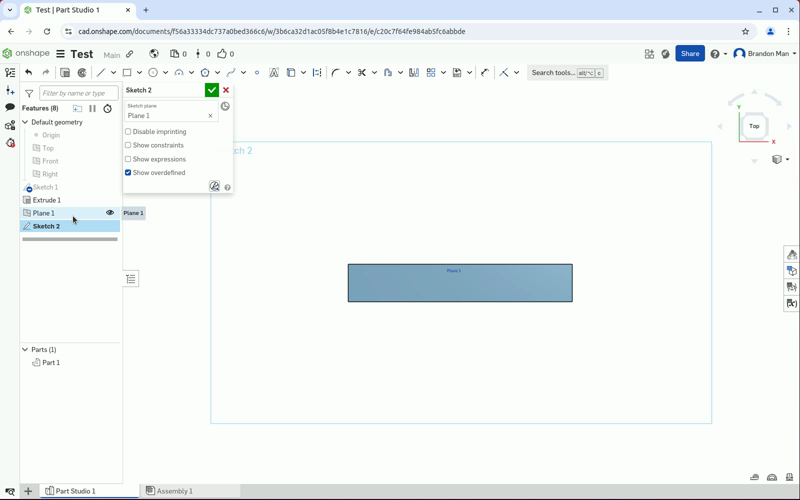
mouse_move(73, 352)
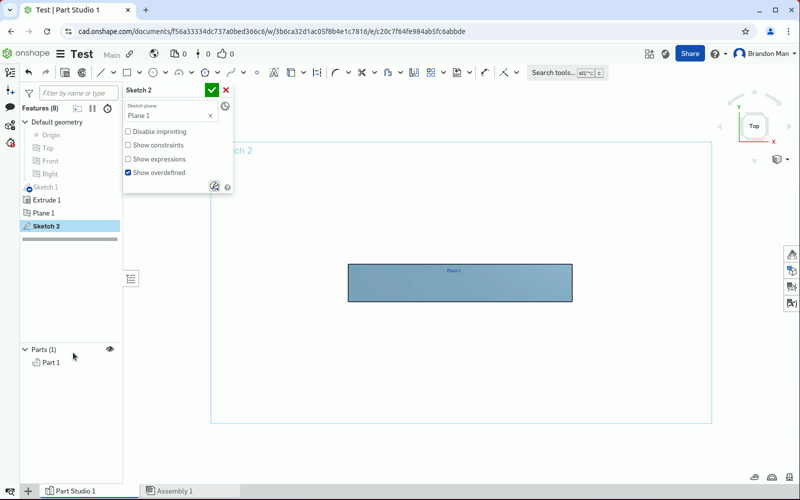
key(y)
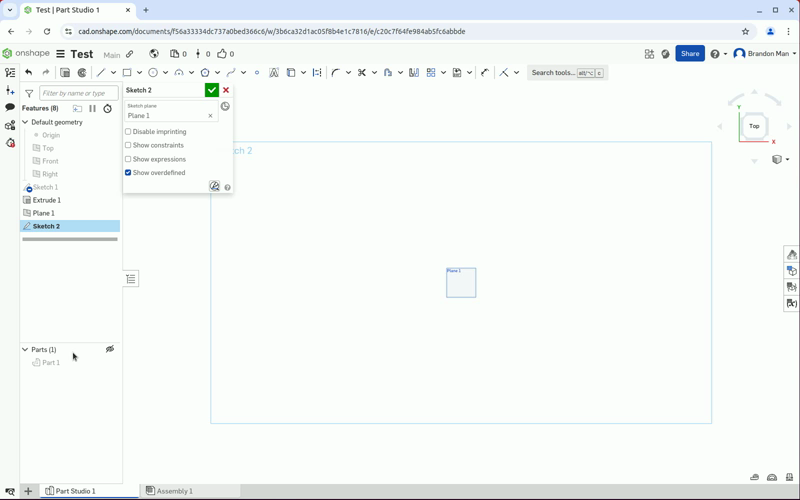
key(c)
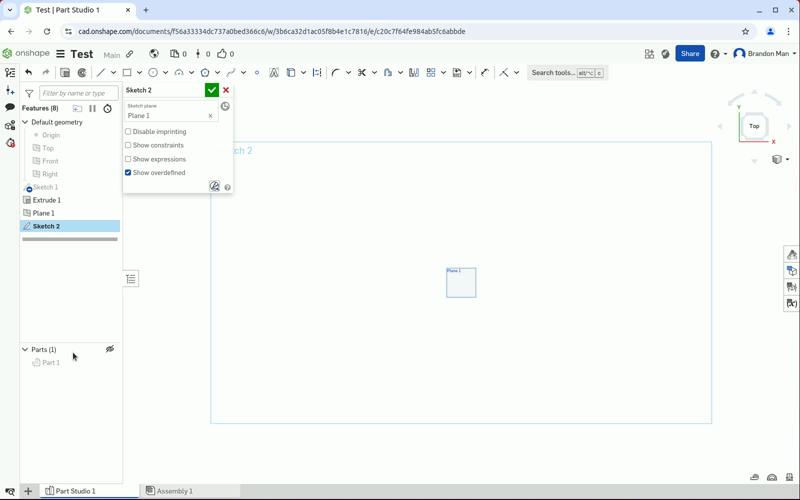
key_down(shift)
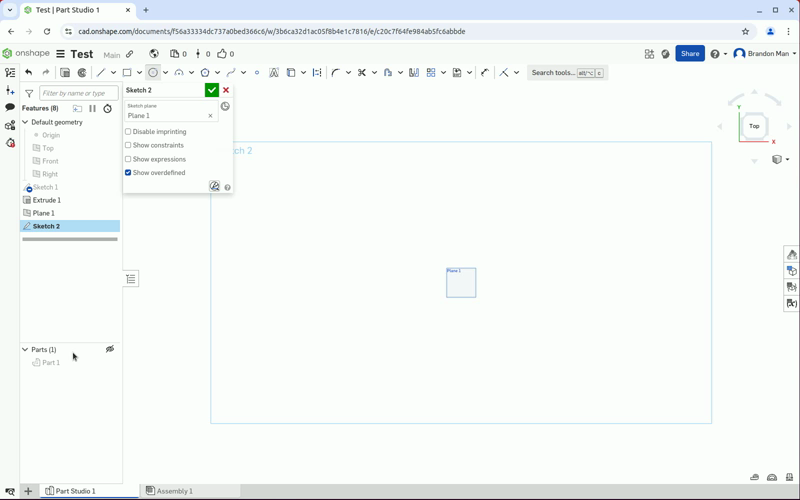
mouse_move(409, 287)
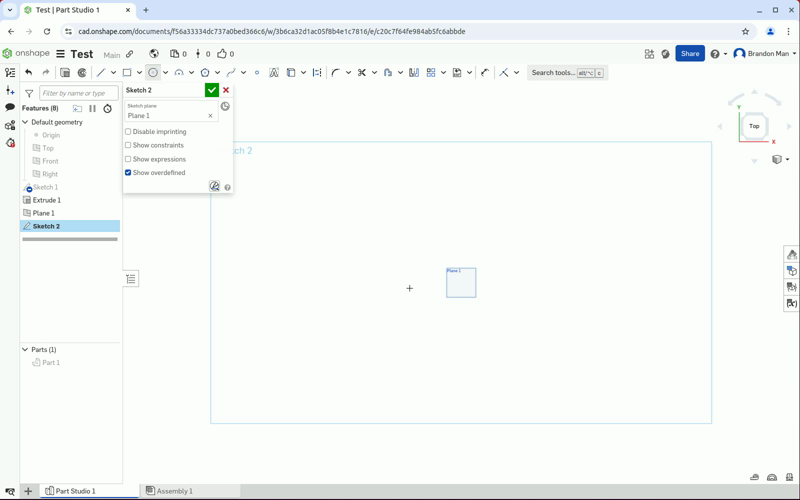
click(409, 287)
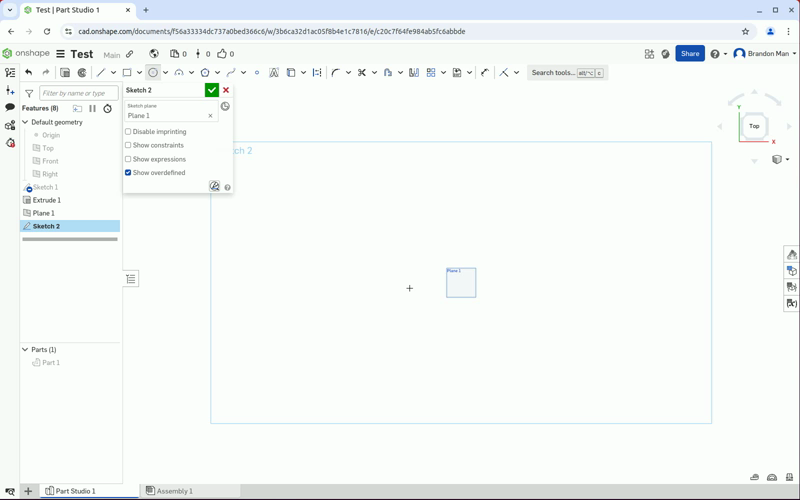
key_up(shift)
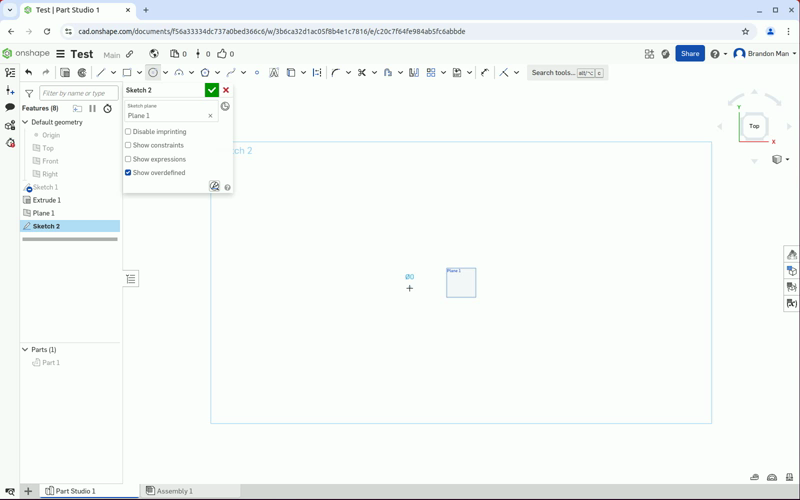
mouse_move(419, 287)
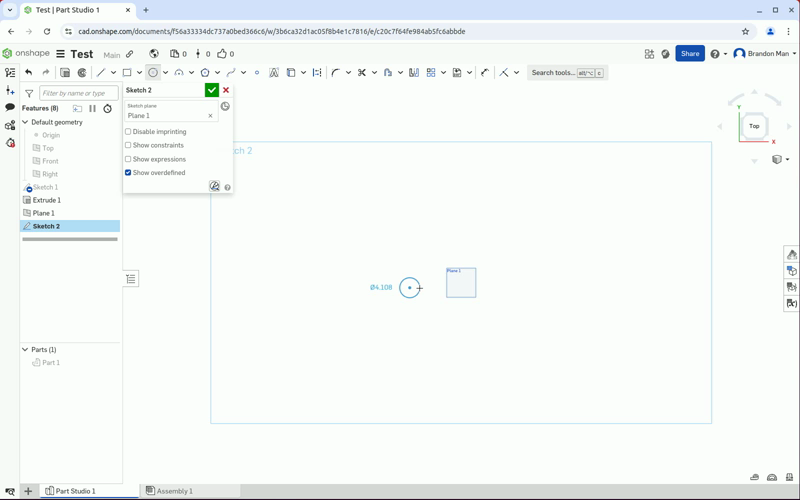
click(419, 287)
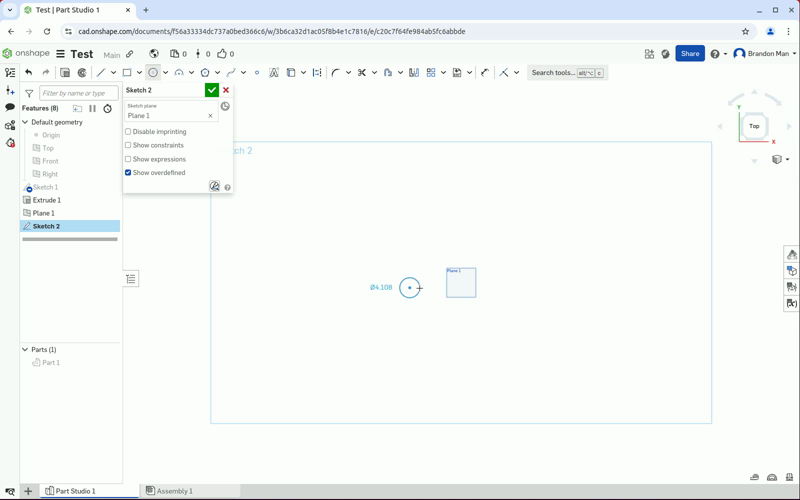
key(esc)
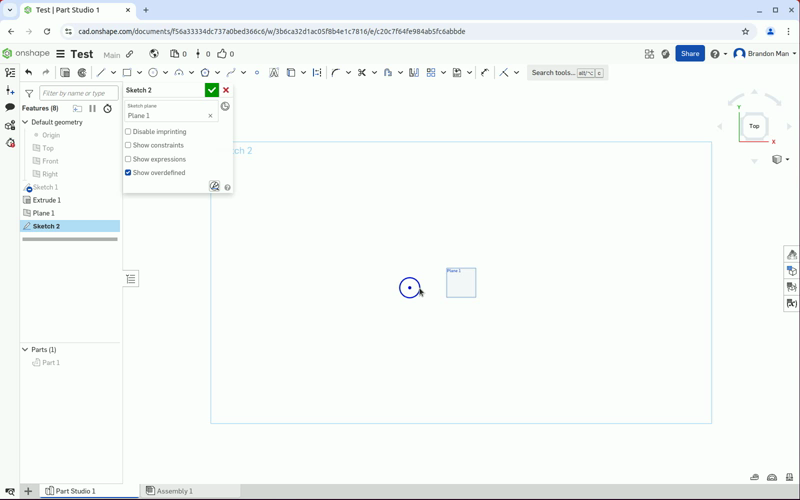
mouse_move(409, 291)
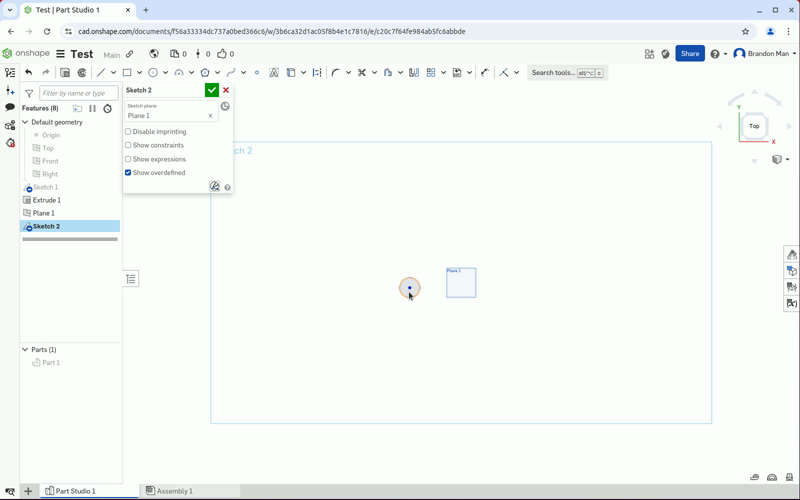
scroll(6)
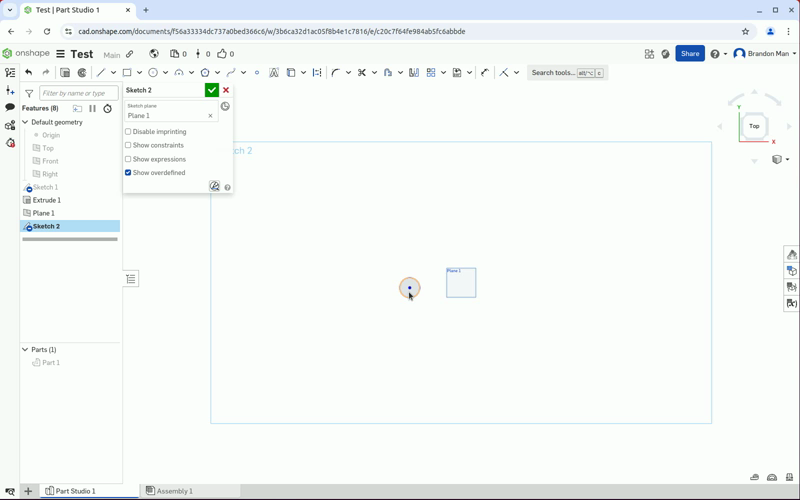
scroll(6)
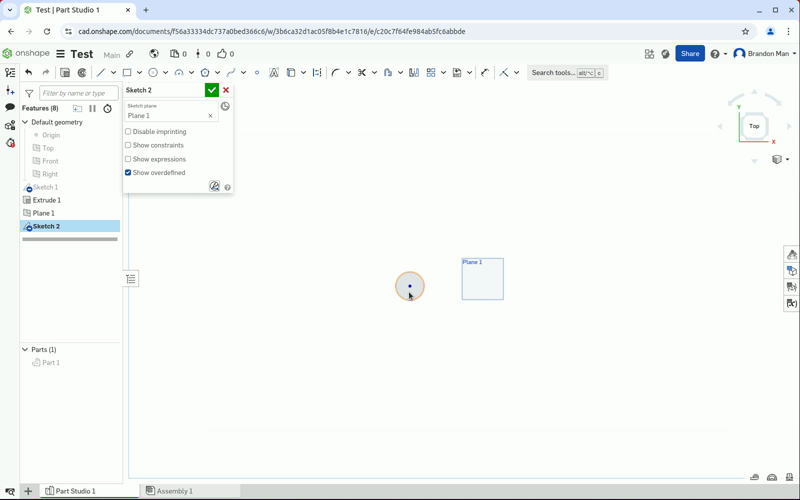
scroll(6)
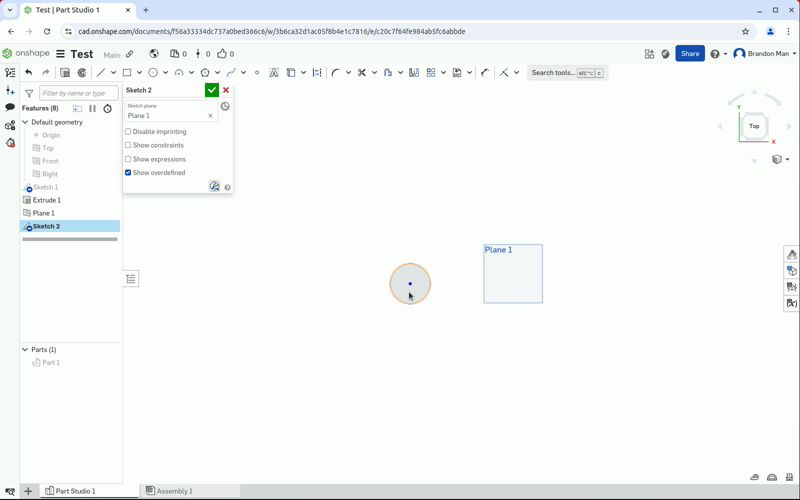
scroll(6)
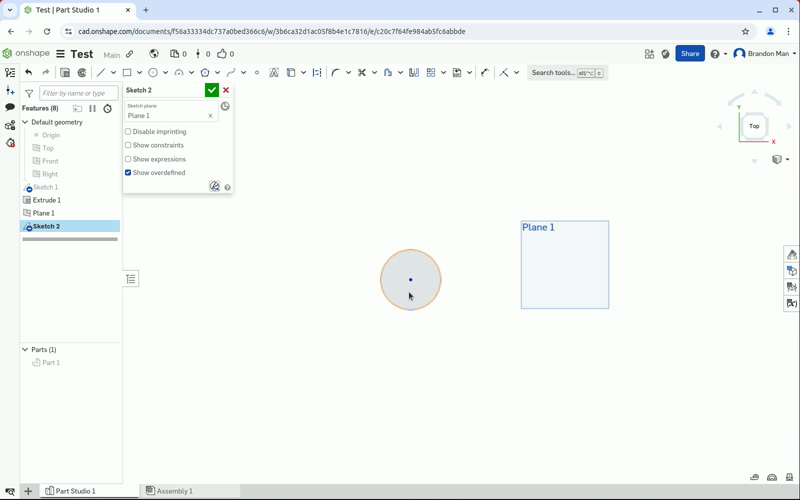
scroll(6)
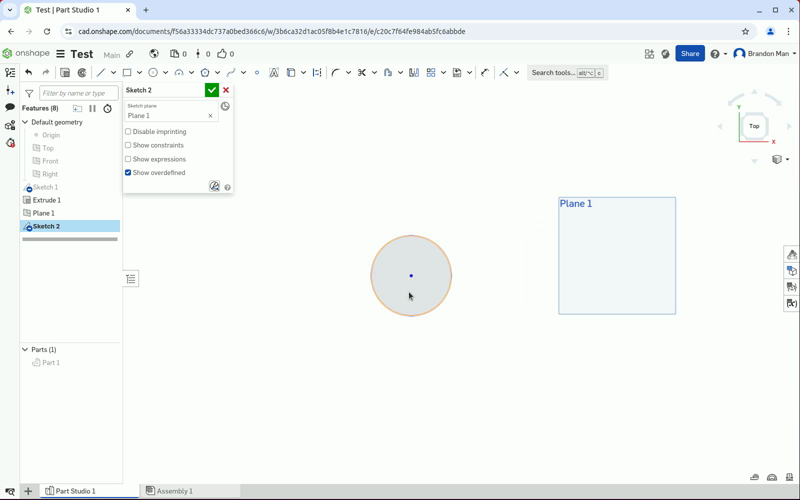
scroll(6)
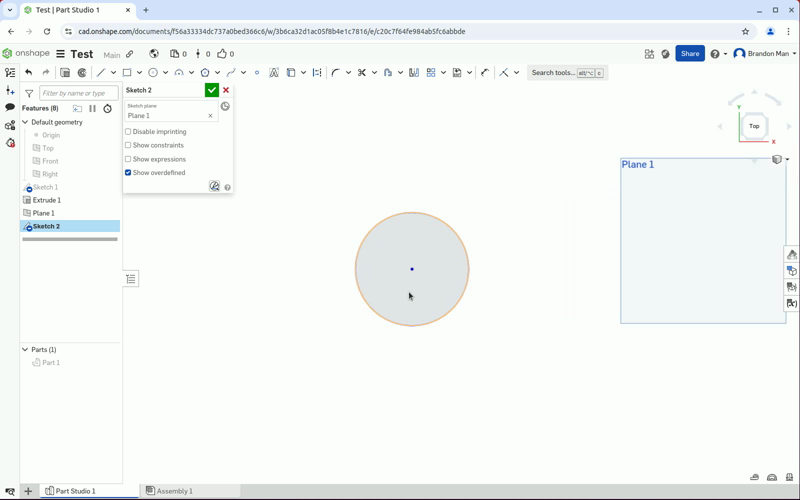
scroll(6)
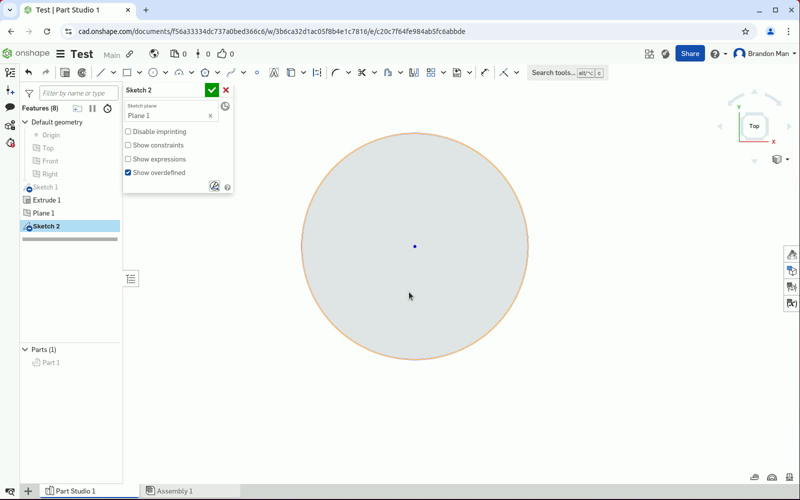
click(409, 291)
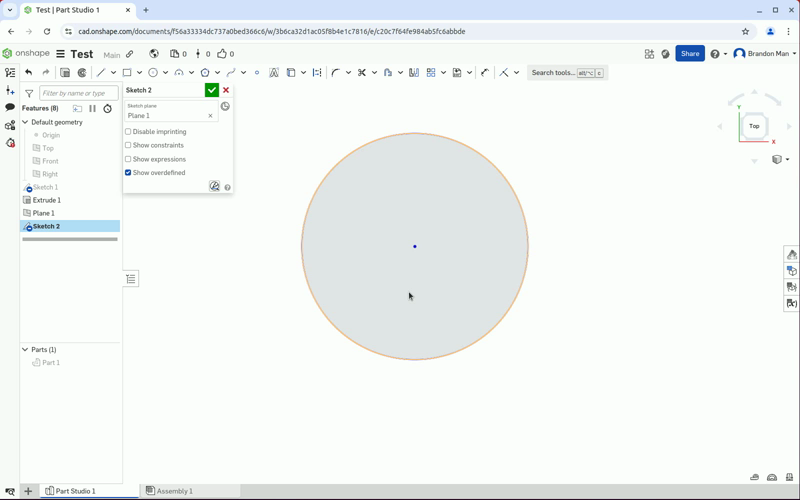
scroll(-6)
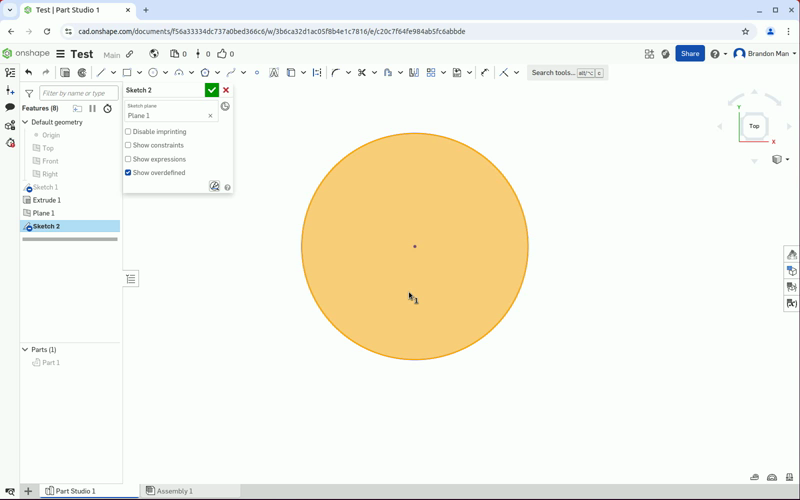
scroll(-6)
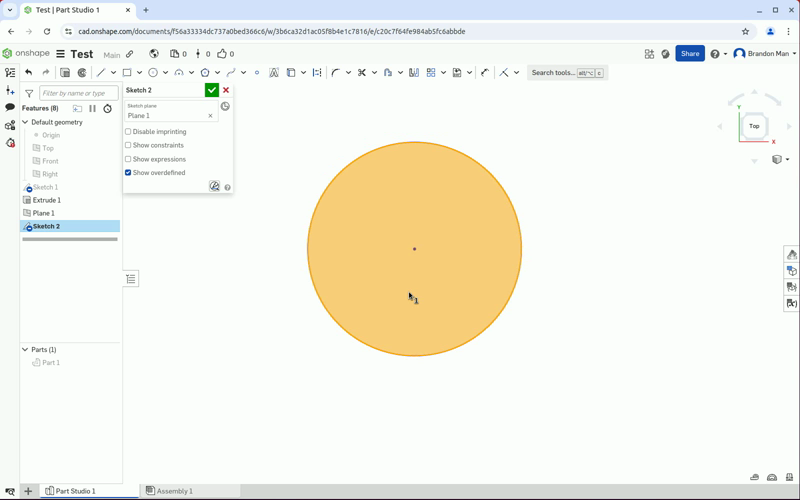
scroll(-6)
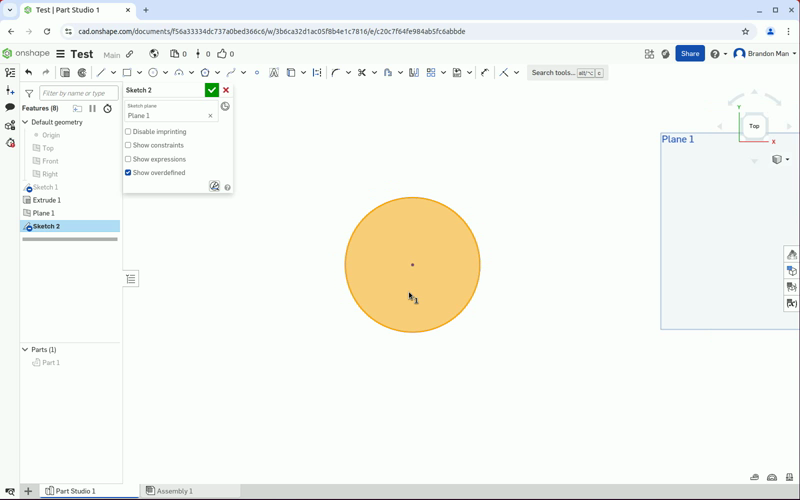
scroll(-6)
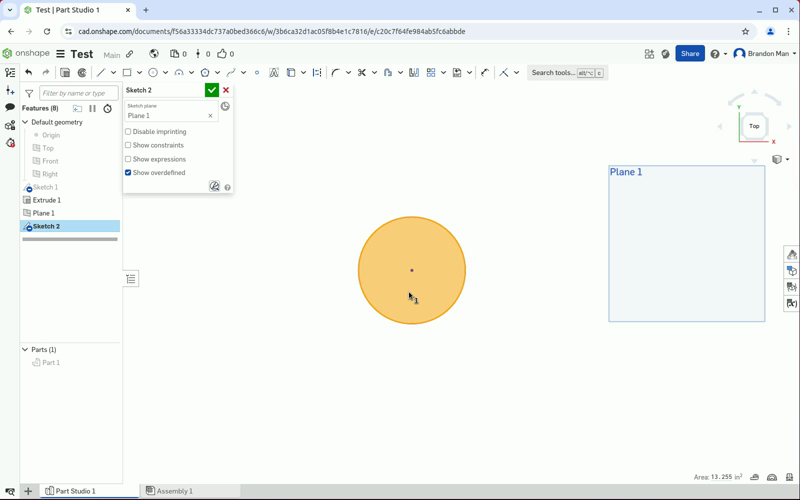
scroll(-6)
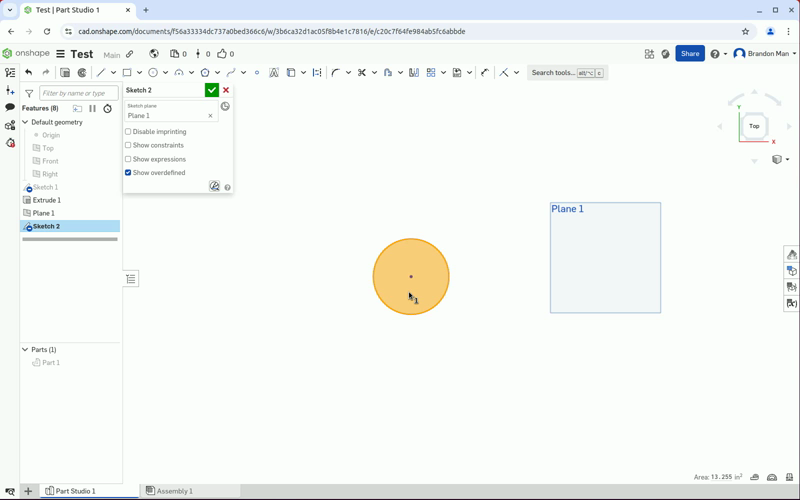
scroll(-6)
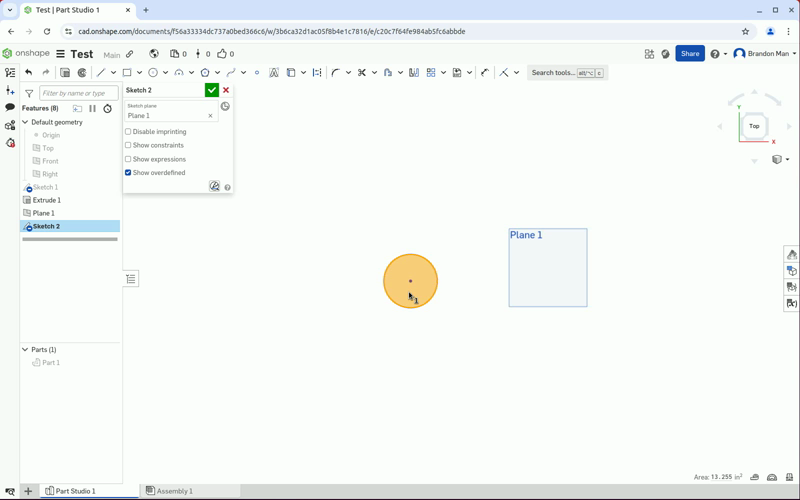
scroll(-6)
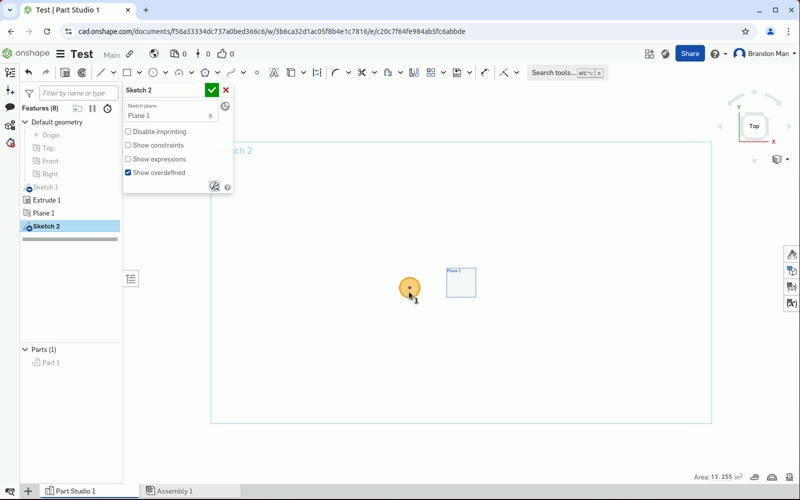
mouse_move(73, 352)
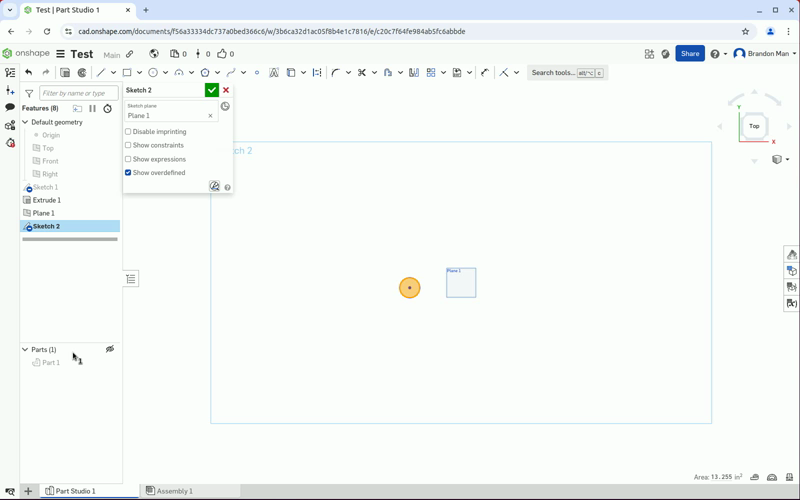
key(shift+y)
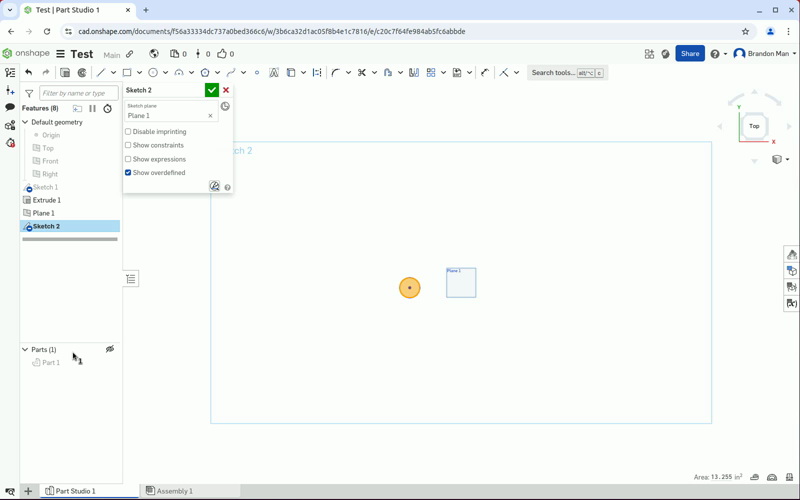
key(shift+e)
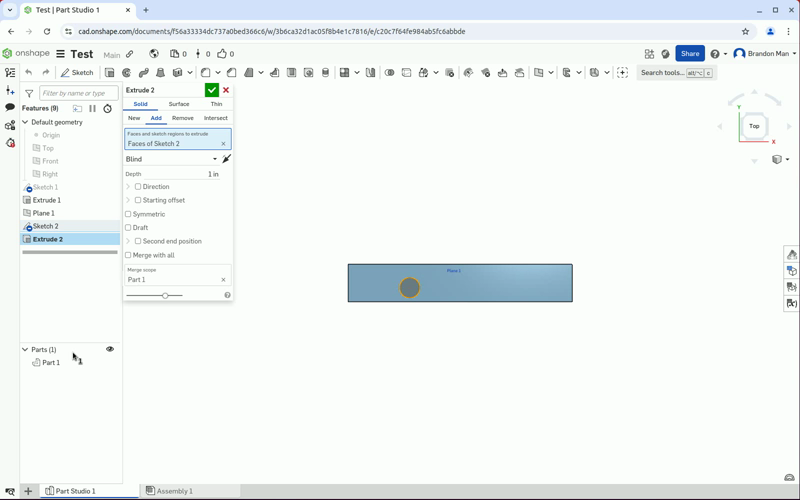
mouse_move(143, 106)
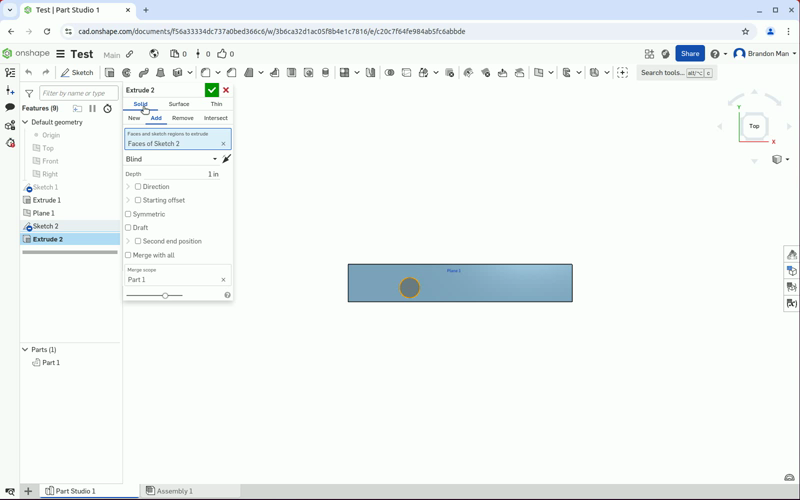
click(143, 106)
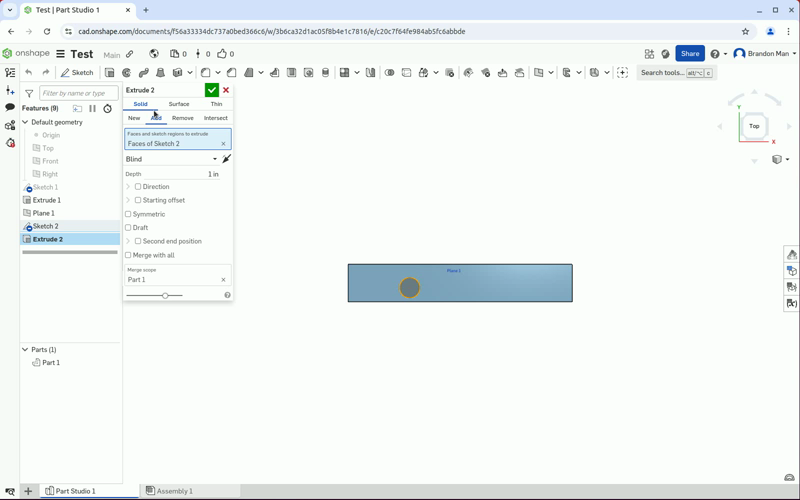
mouse_move(186, 120)
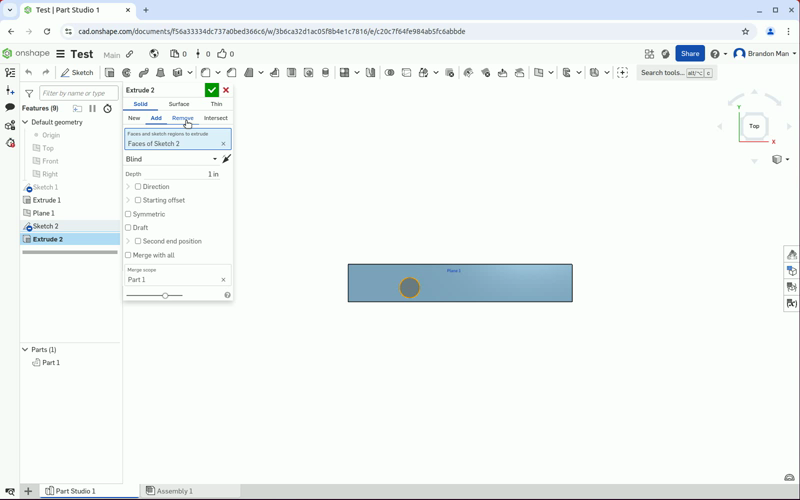
click(186, 120)
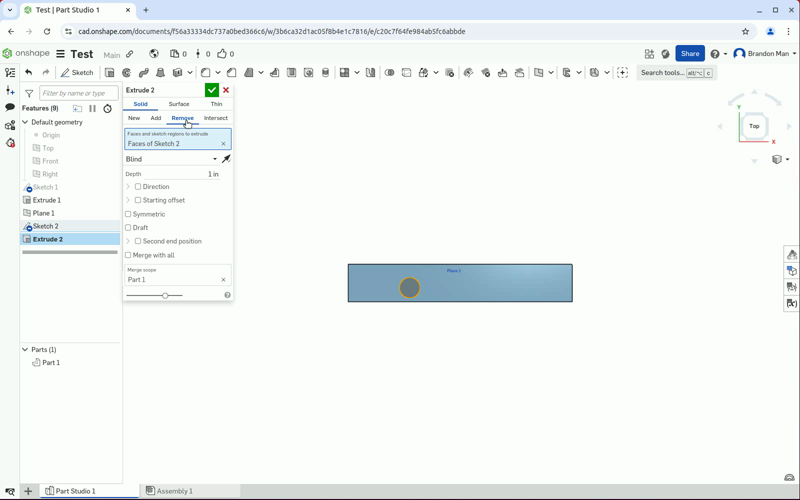
key(tab, 4)
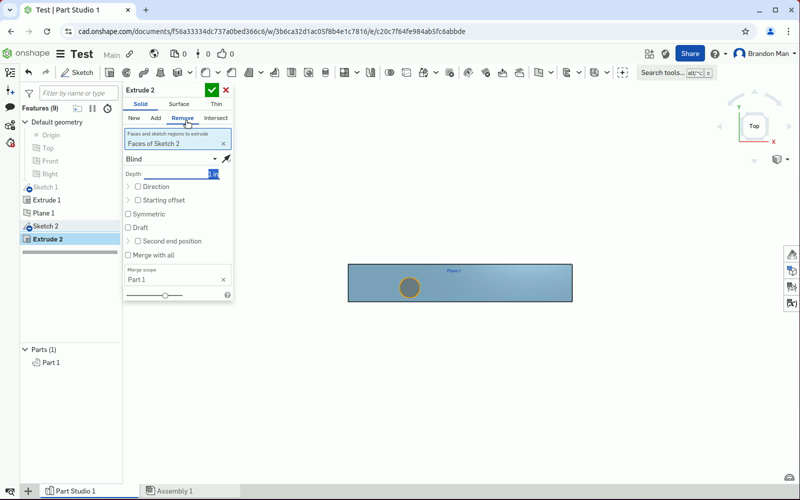
text(1.926)
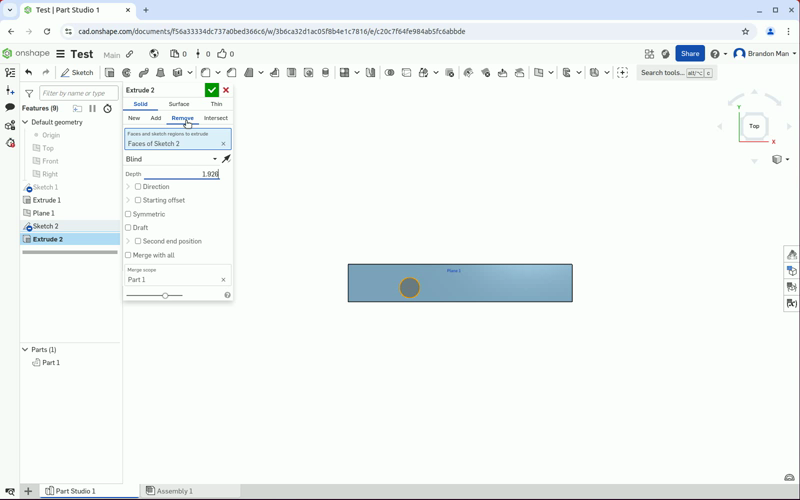
key(tab, 6)
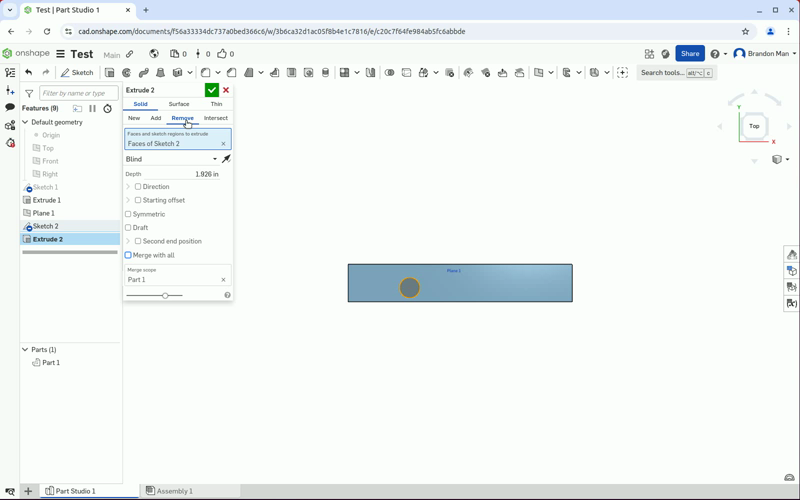
key(space)
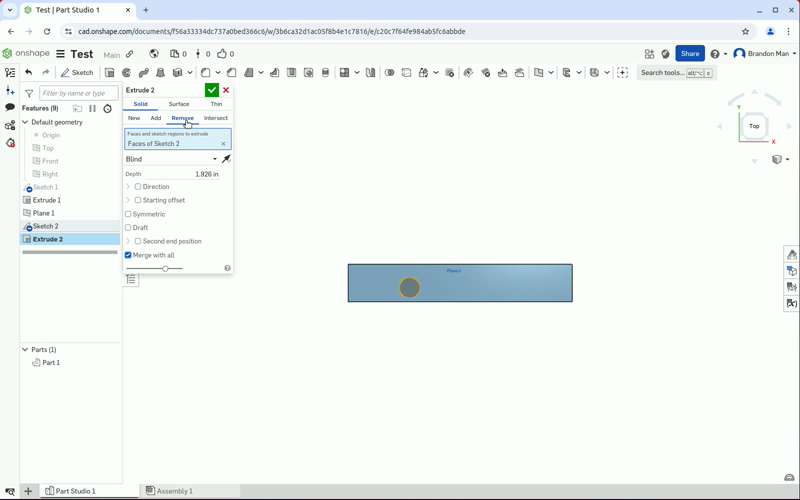
key(enter)
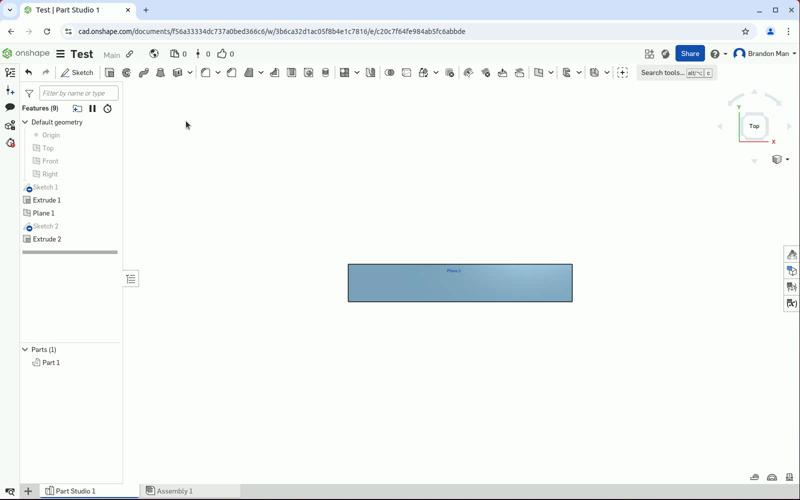
key(shift+h)
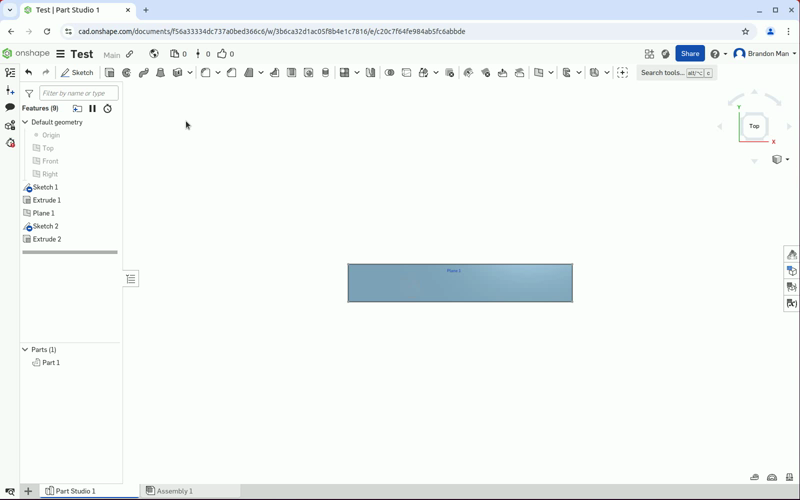
key(shift+h)
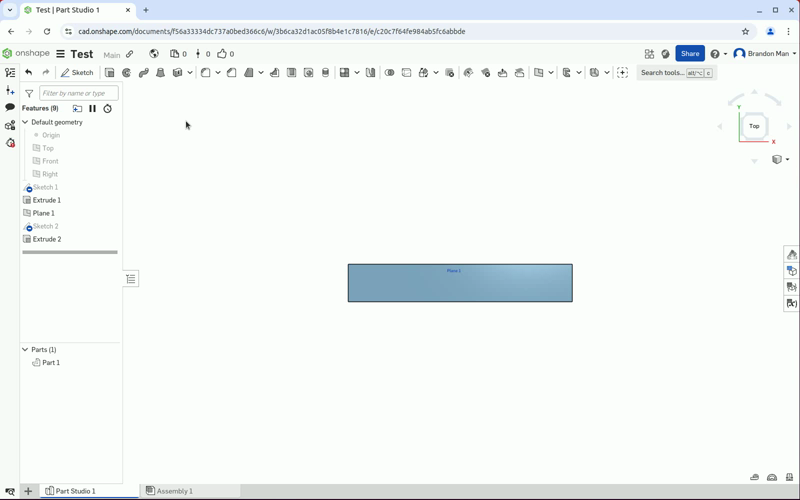
mouse_move(73, 189)
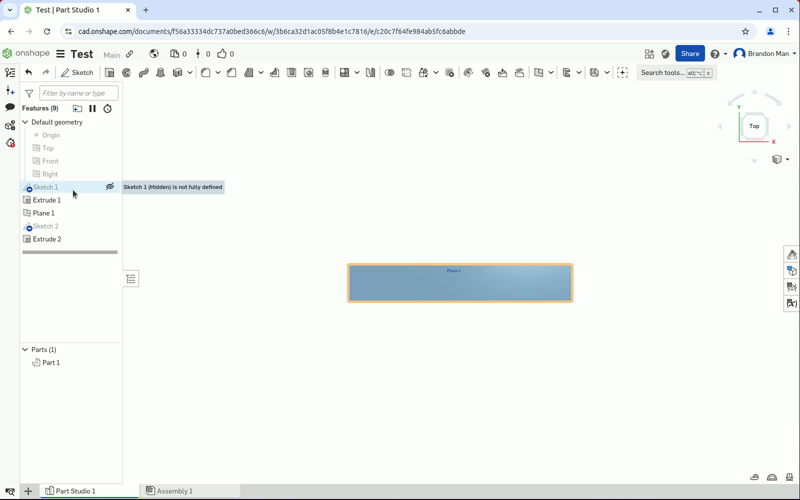
click(73, 189)
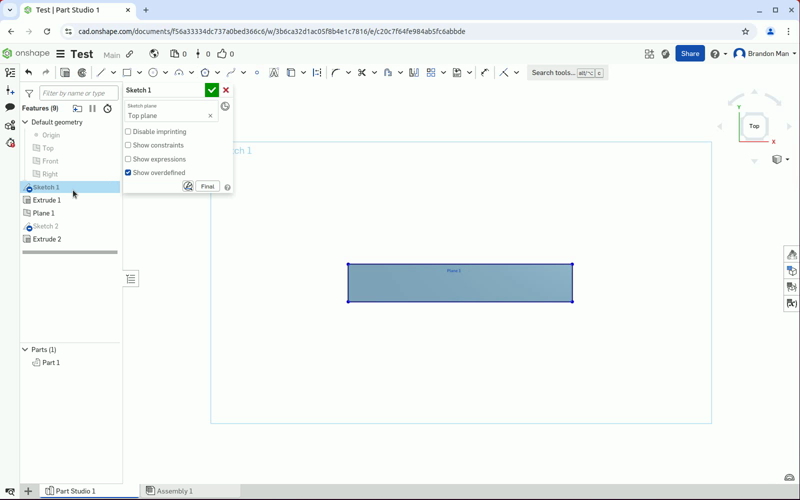
mouse_move(229, 92)
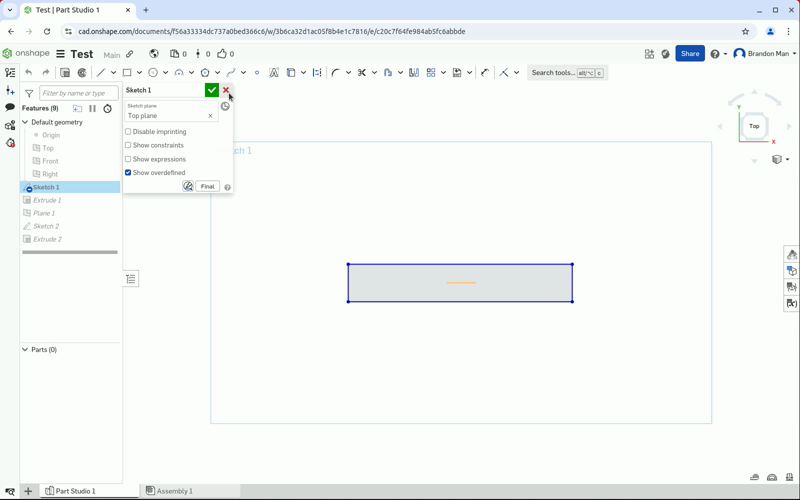
click(229, 92)
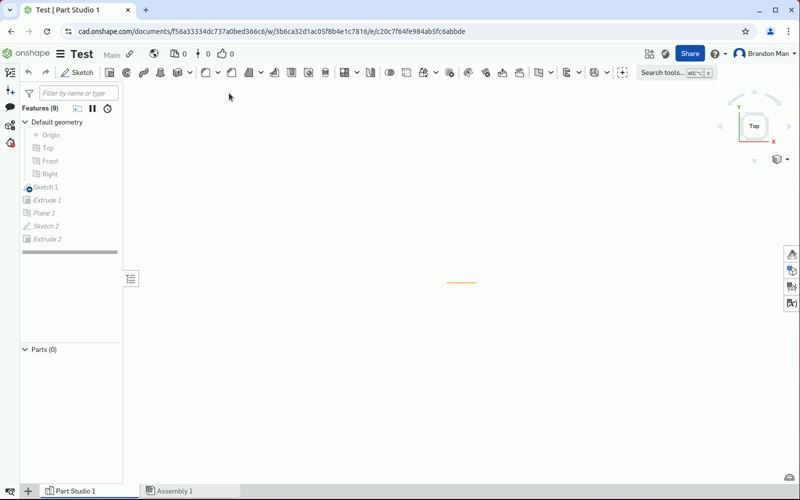
key(shift+s)
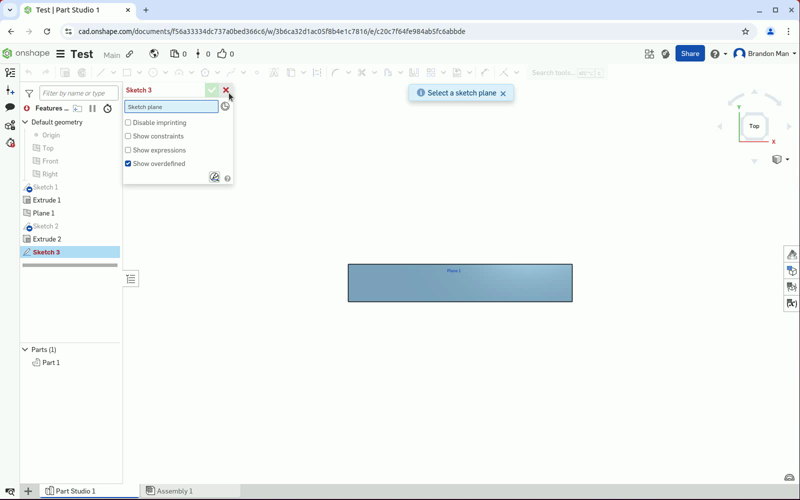
mouse_move(73, 215)
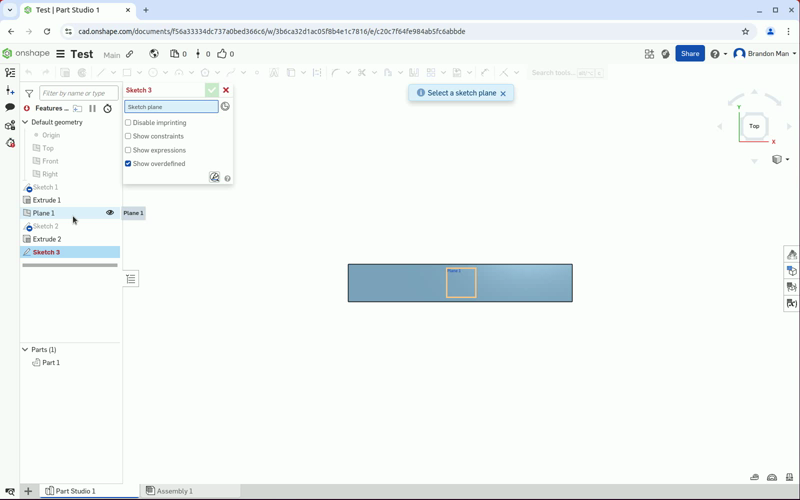
click(73, 215)
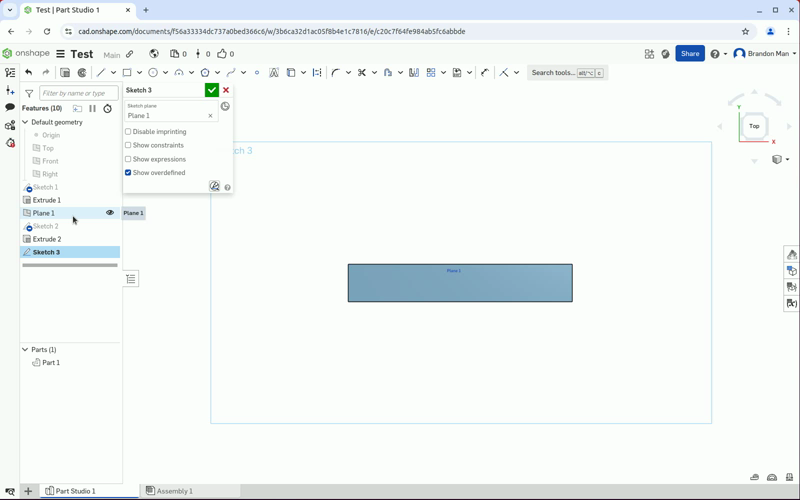
mouse_move(73, 352)
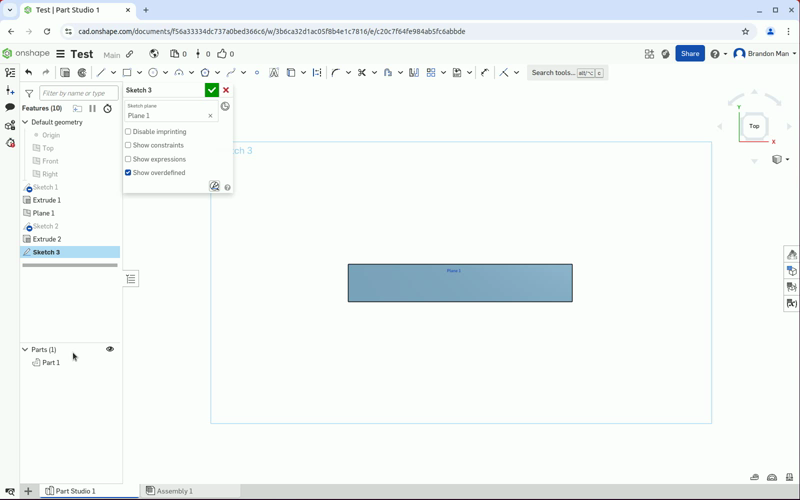
key(y)
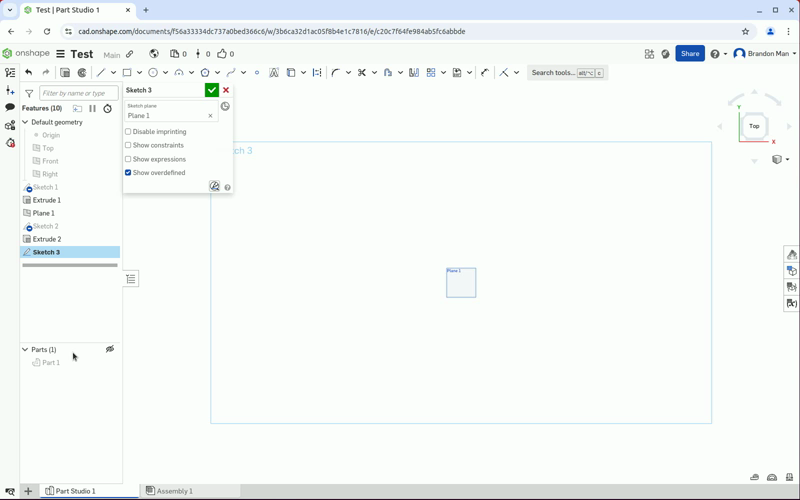
key(c)
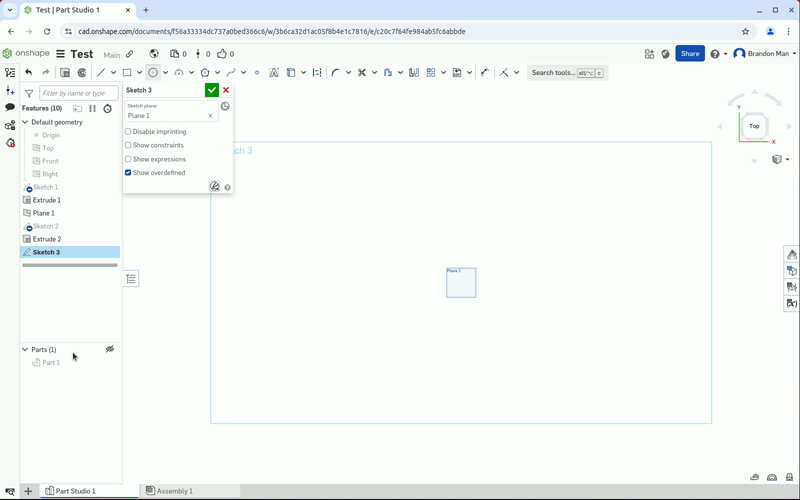
key_down(shift)
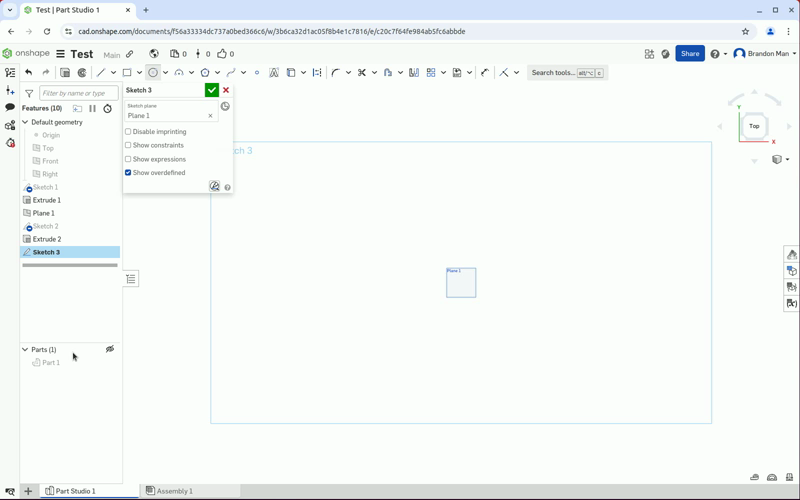
mouse_move(550, 287)
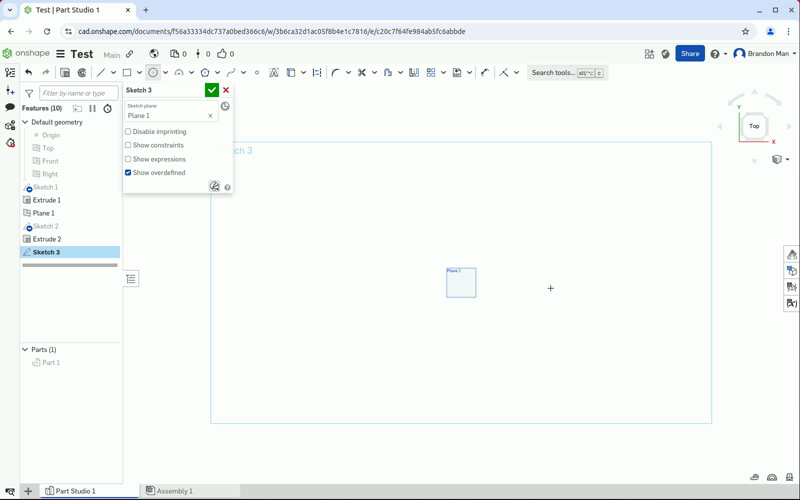
click(550, 287)
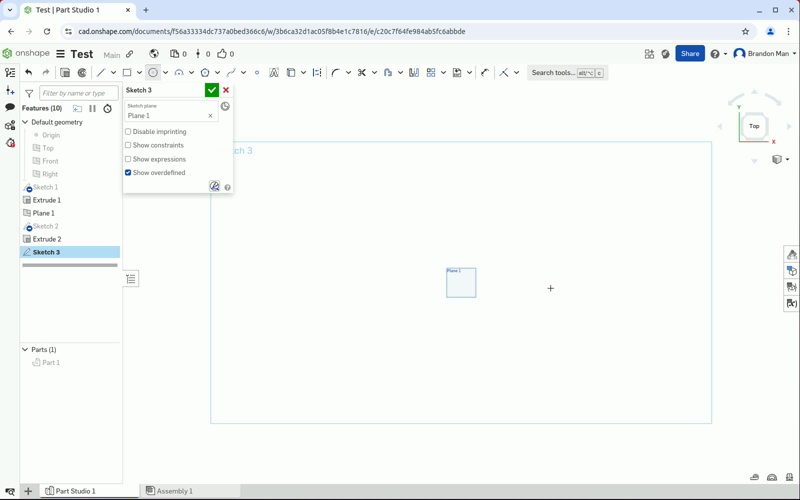
key_up(shift)
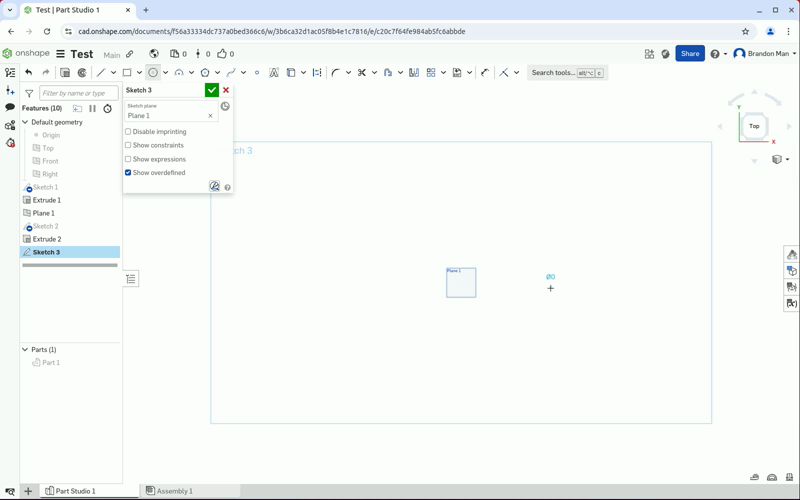
mouse_move(560, 287)
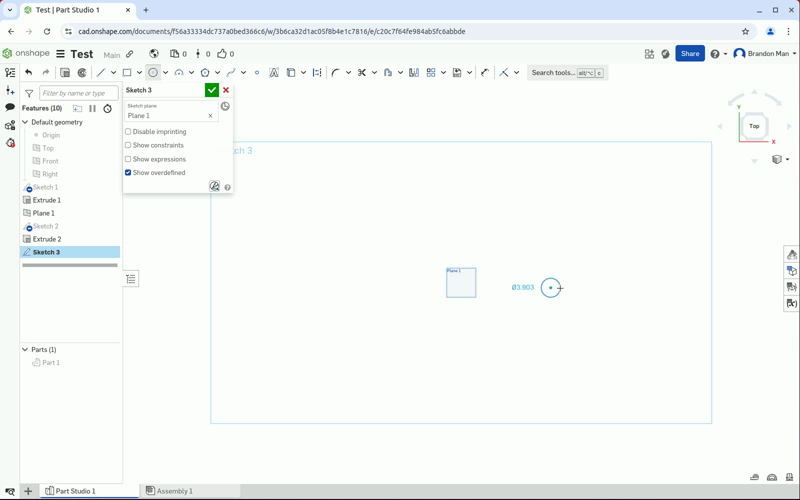
click(560, 287)
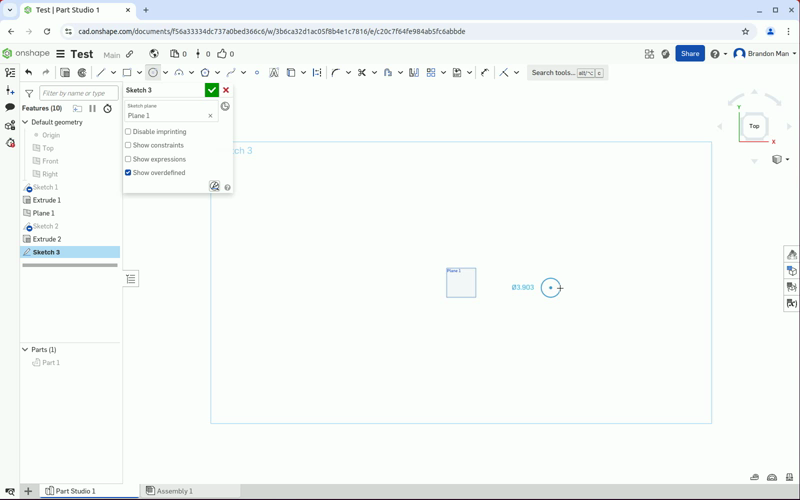
key(esc)
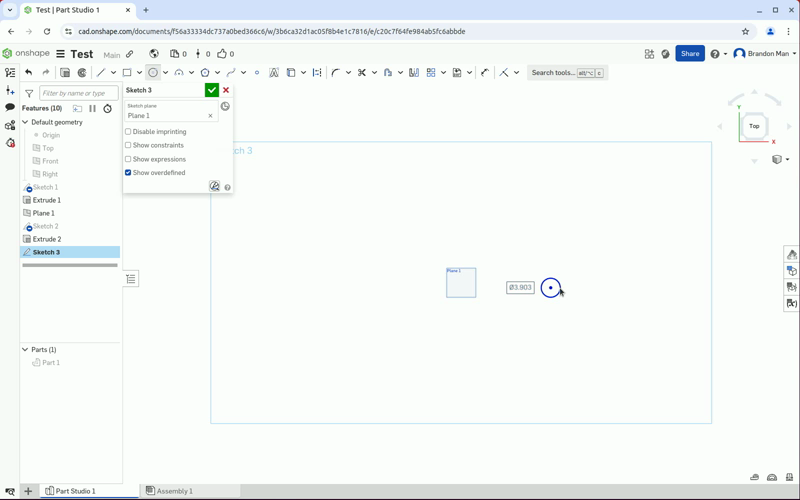
mouse_move(555, 281)
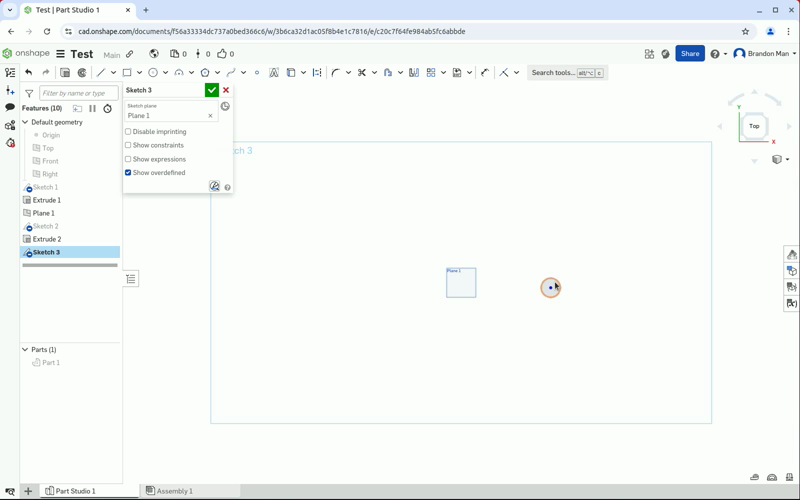
scroll(6)
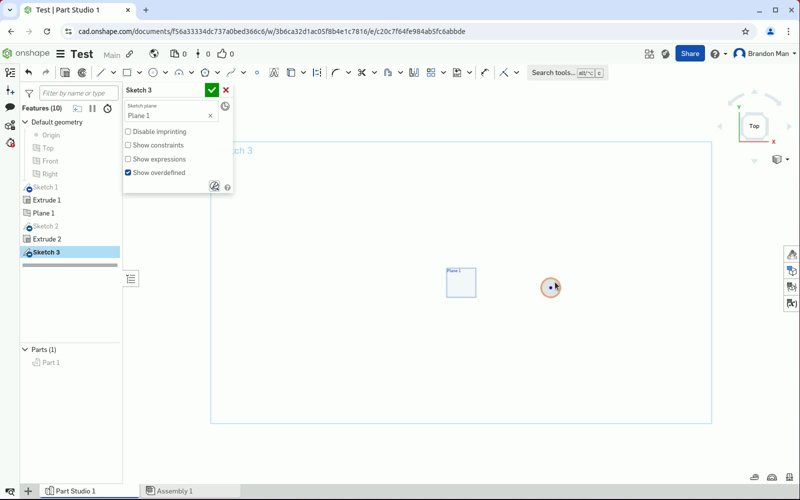
scroll(6)
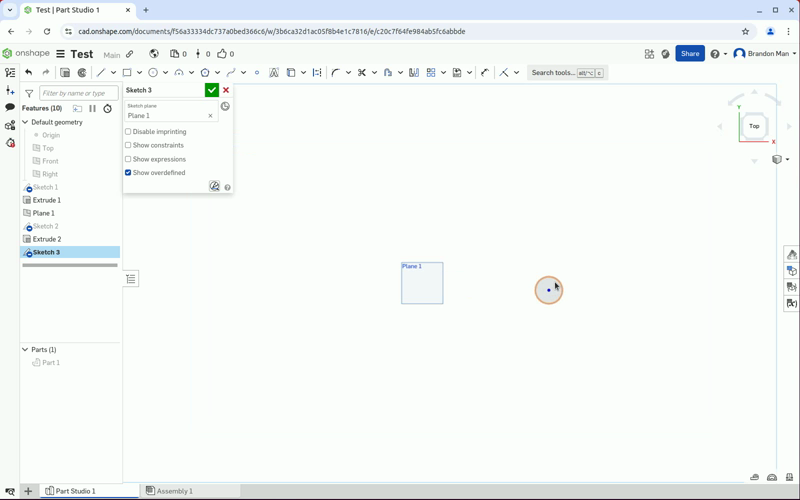
scroll(6)
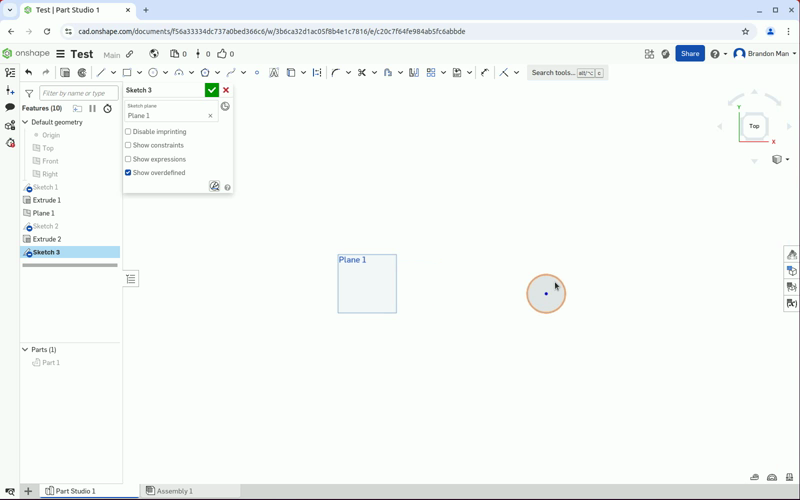
scroll(6)
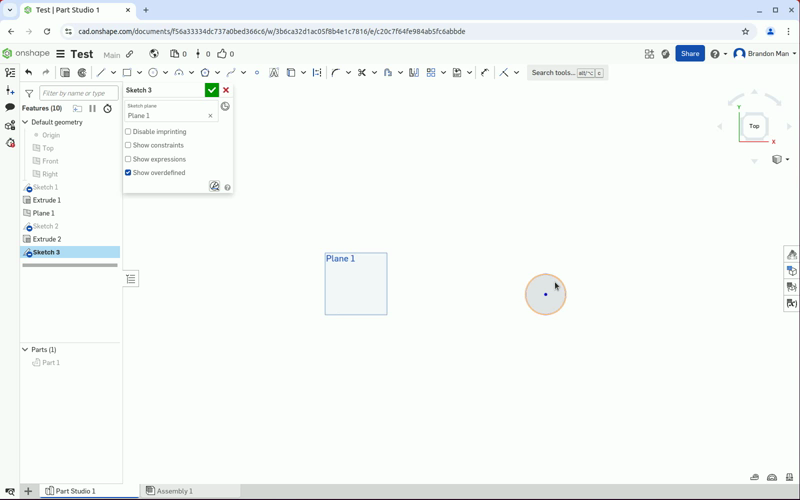
scroll(6)
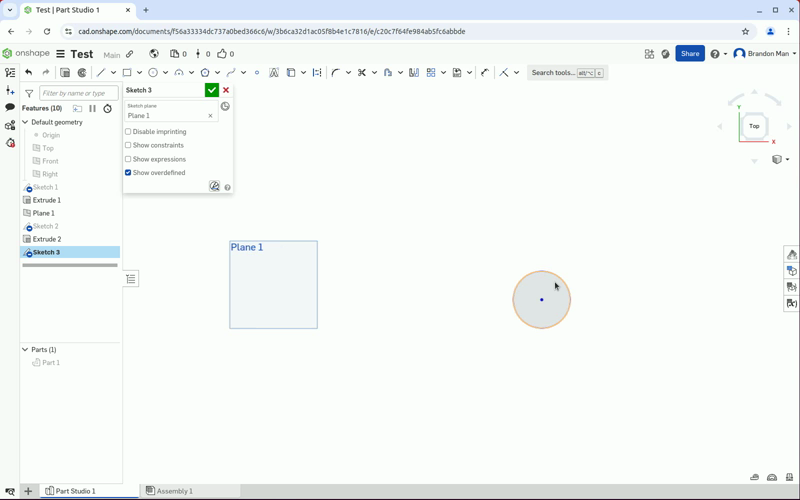
scroll(6)
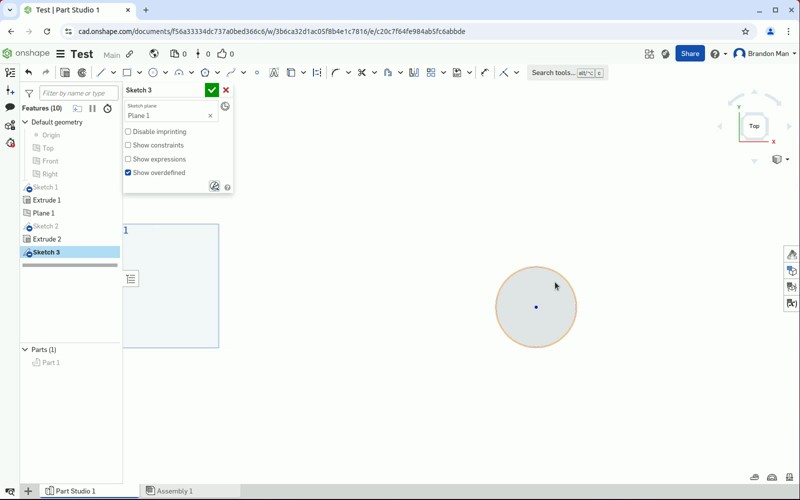
scroll(6)
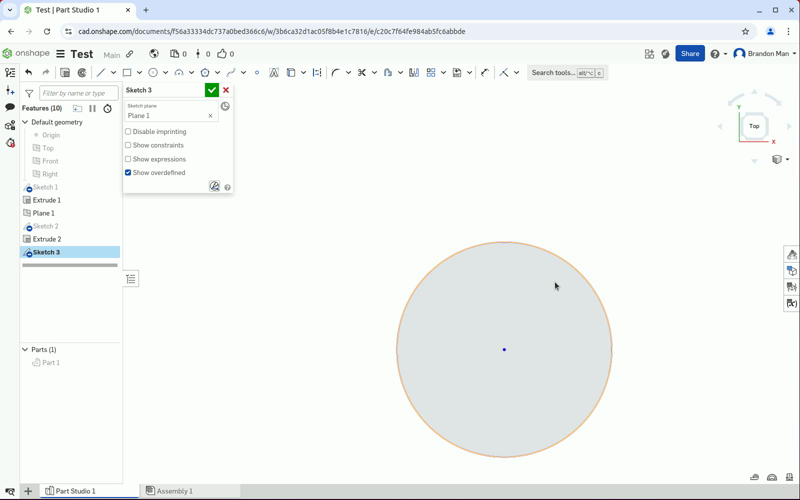
click(555, 281)
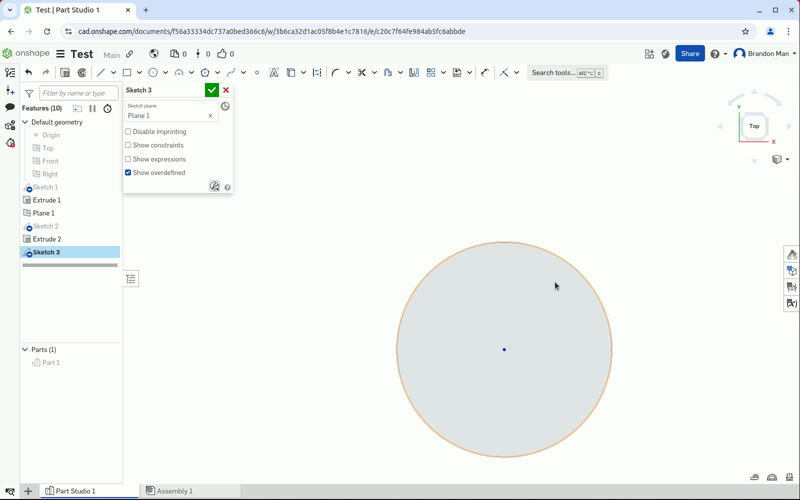
scroll(-6)
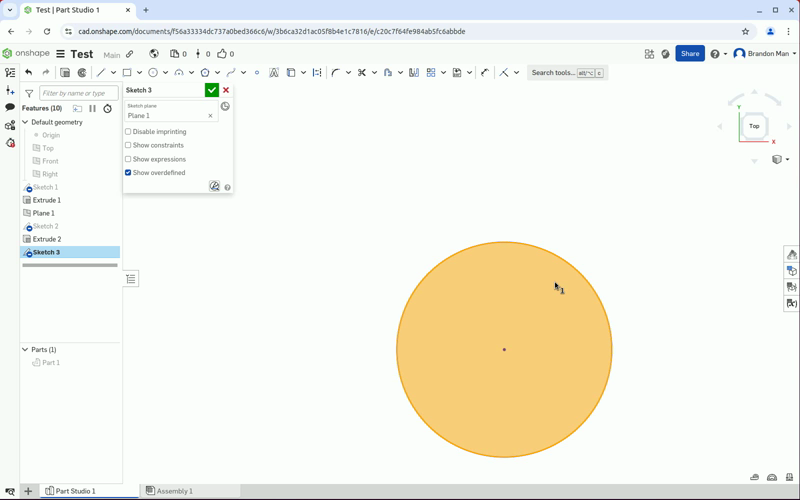
scroll(-6)
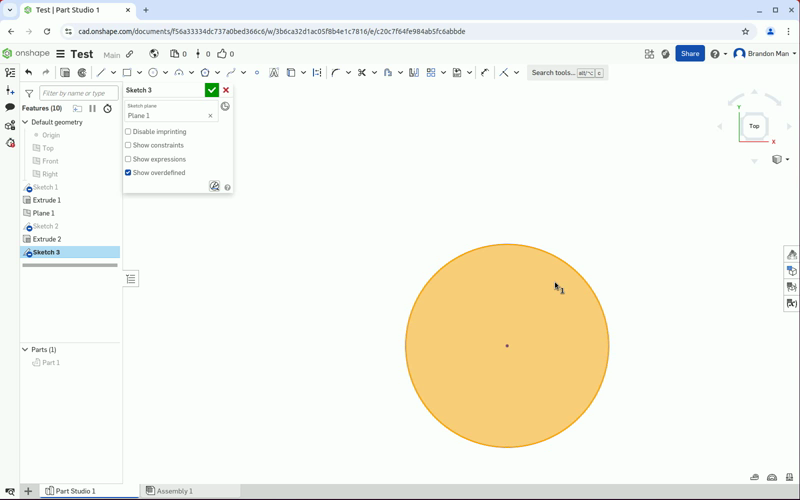
scroll(-6)
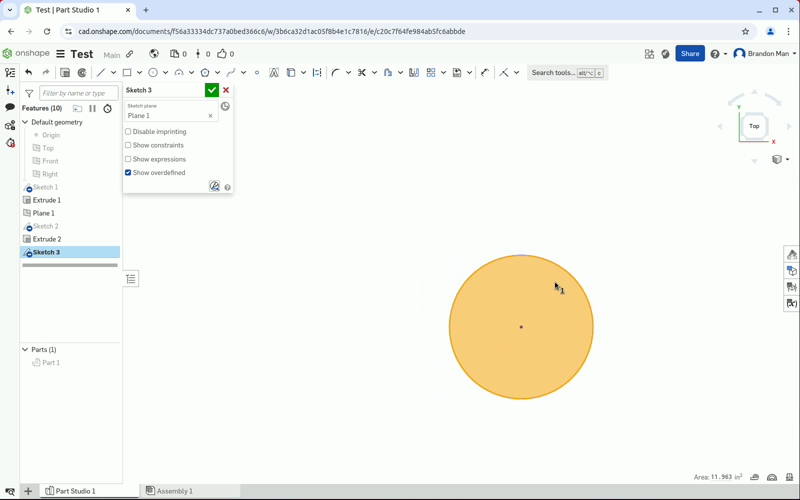
scroll(-6)
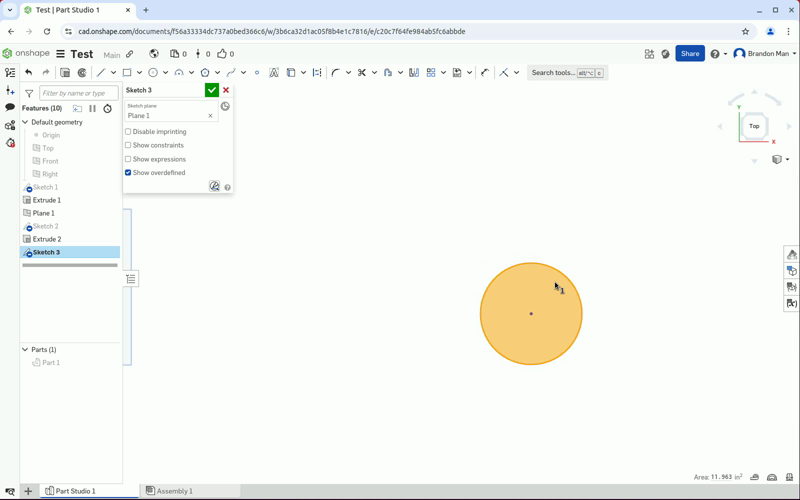
scroll(-6)
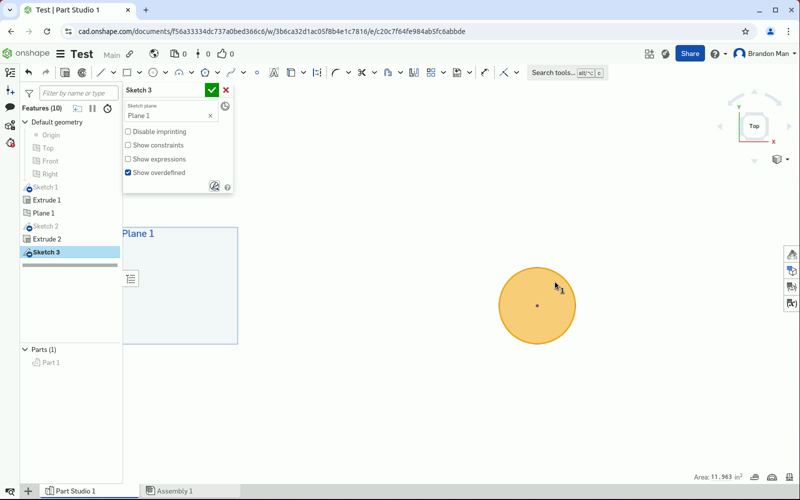
scroll(-6)
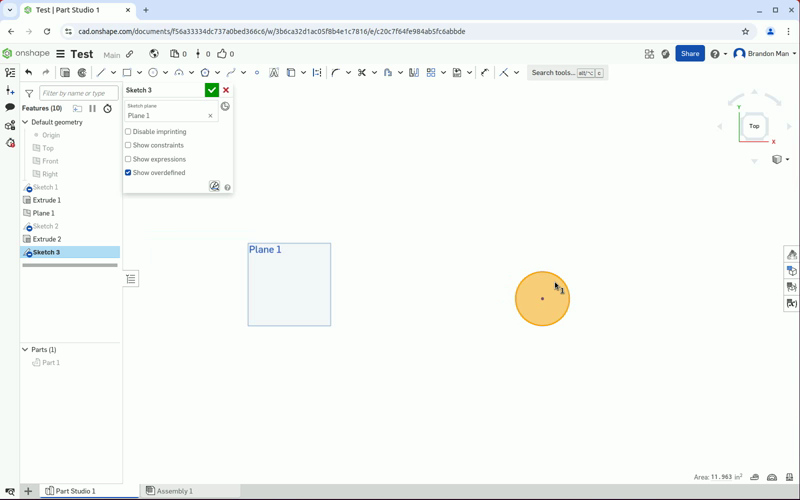
scroll(-6)
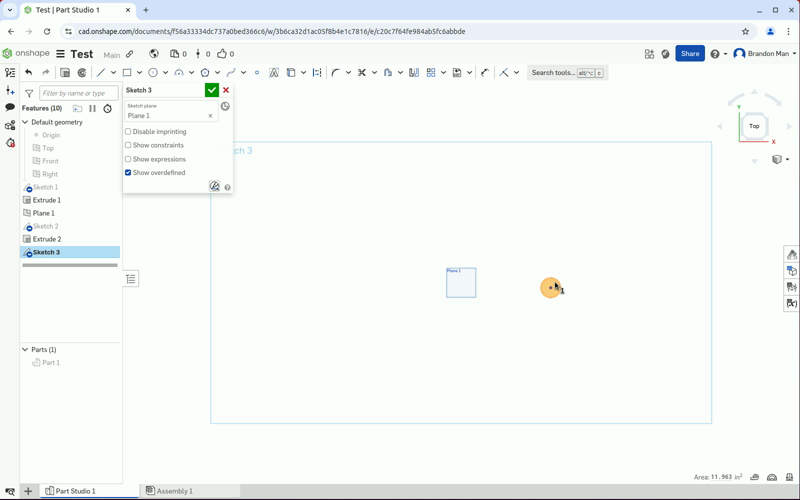
mouse_move(73, 352)
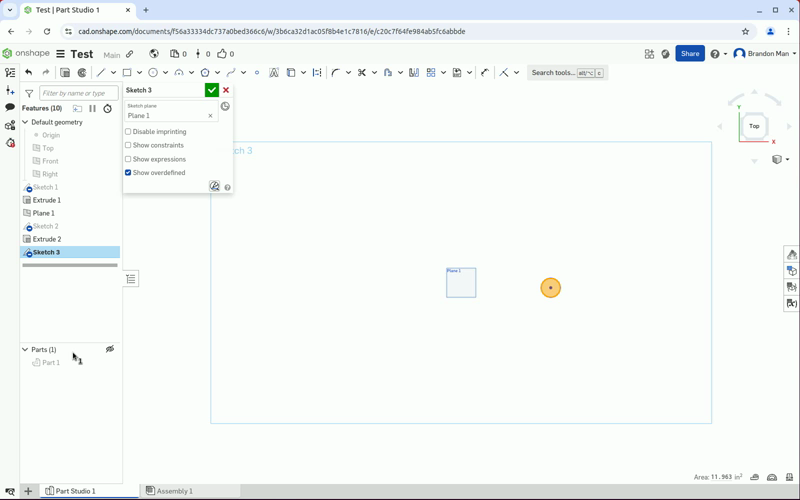
key(shift+y)
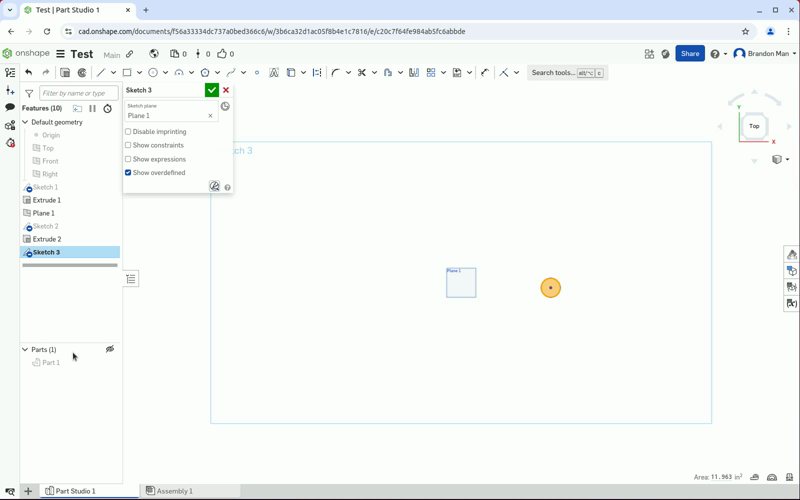
key(shift+e)
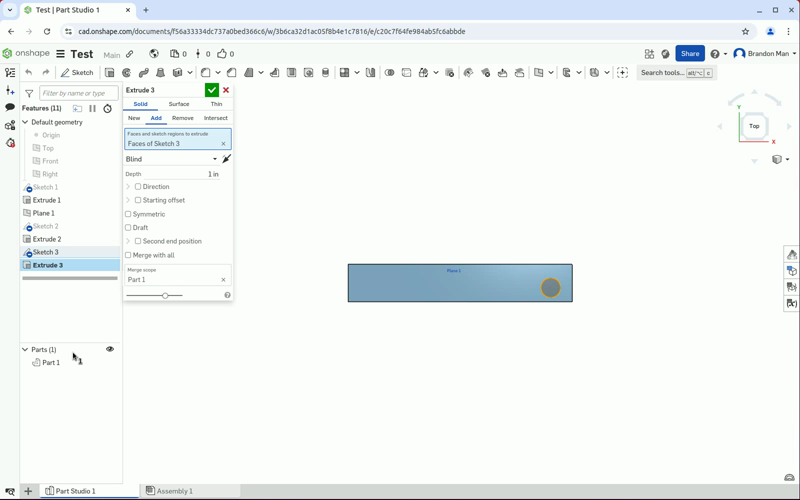
mouse_move(143, 106)
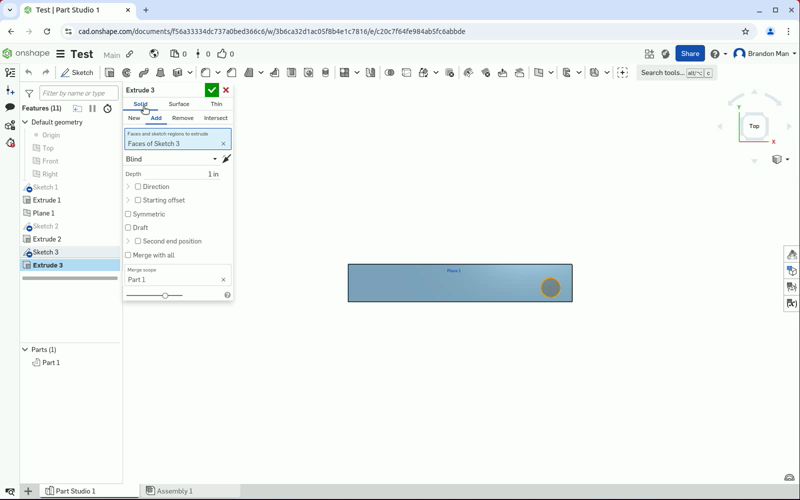
click(143, 106)
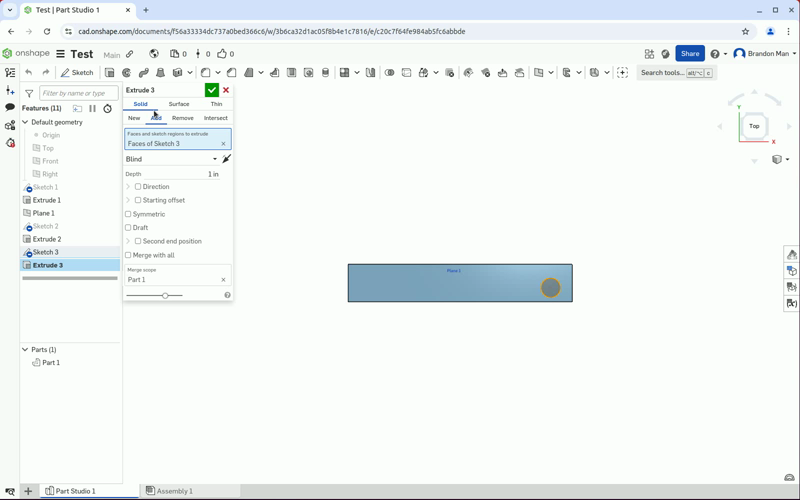
mouse_move(186, 120)
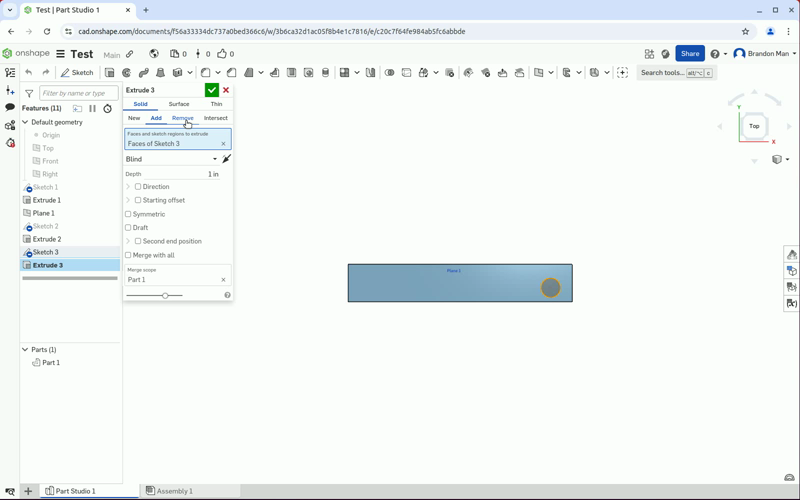
click(186, 120)
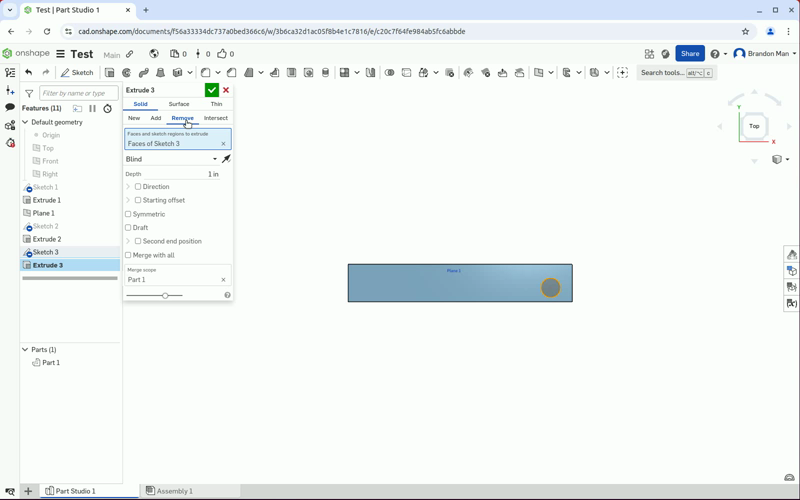
key(tab, 4)
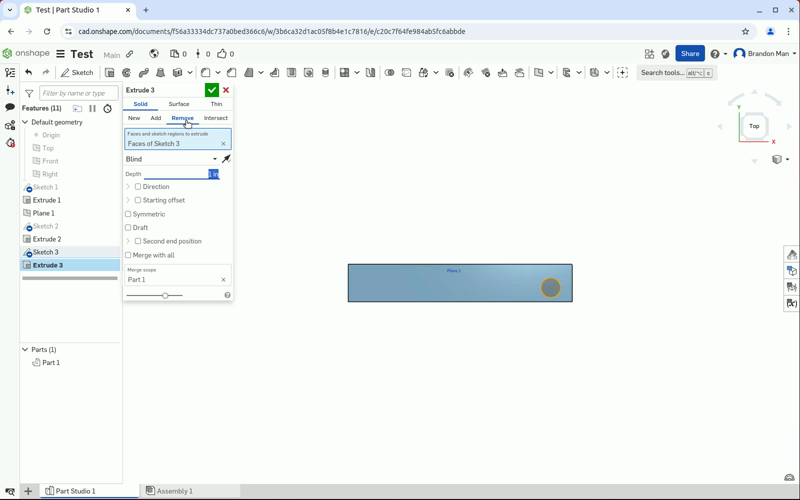
text(1.926)
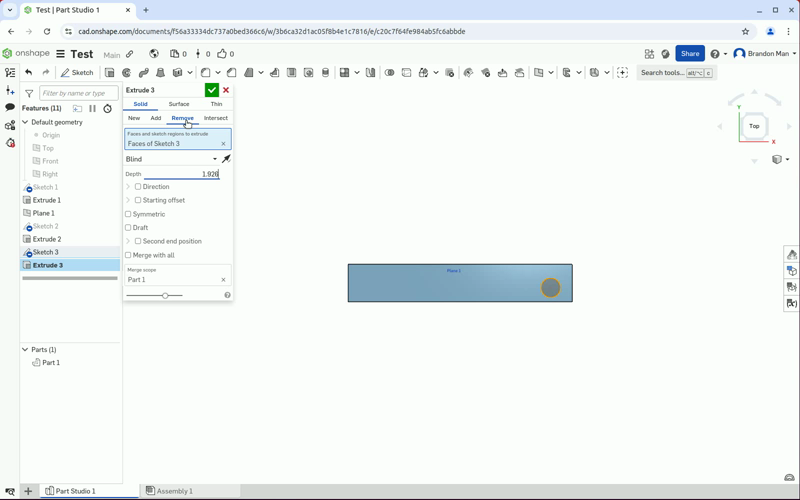
key(tab, 6)
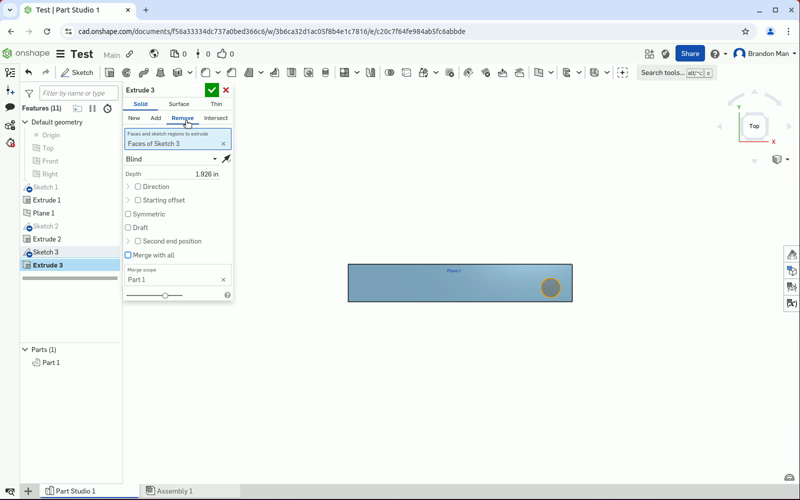
key(space)
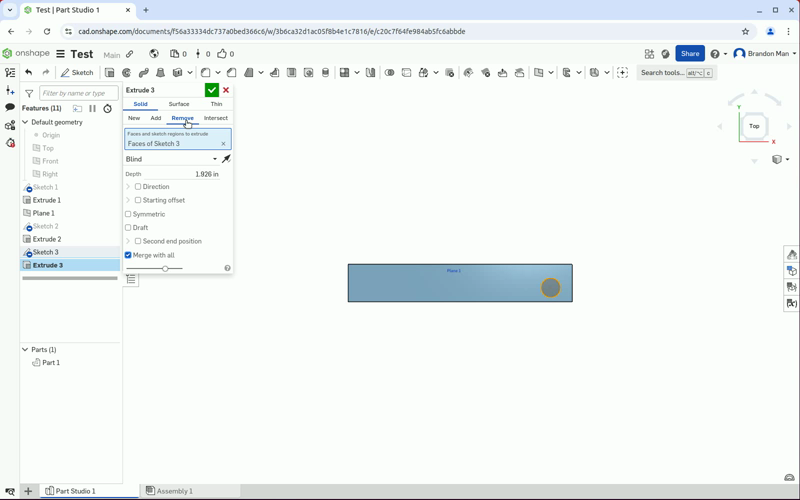
key(enter)
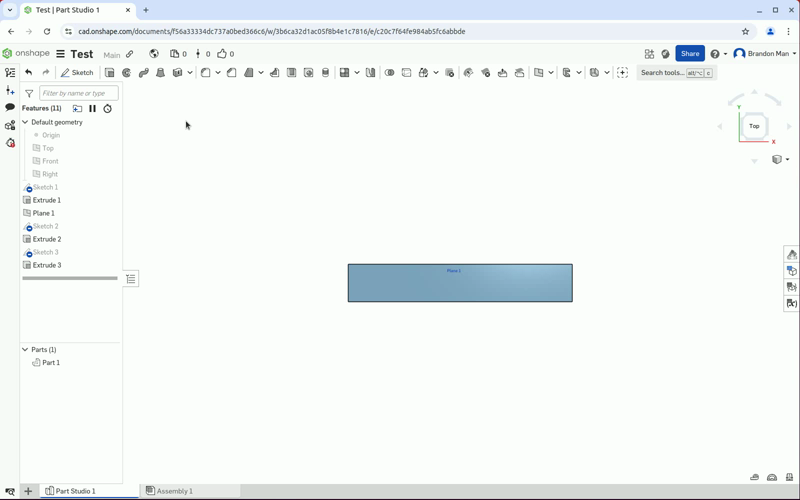
key(shift+h)
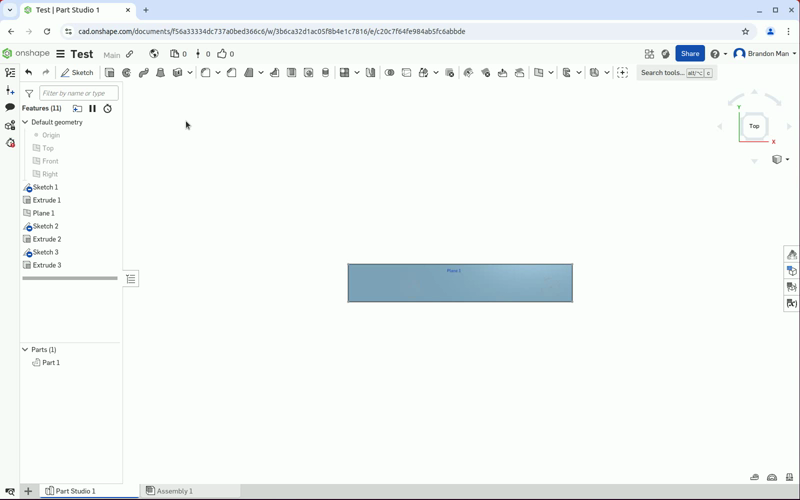
key(shift+h)
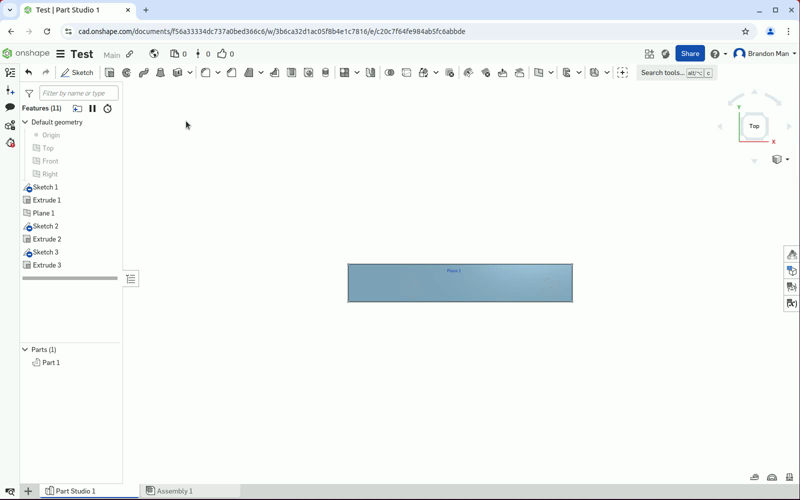
key(shift+7)
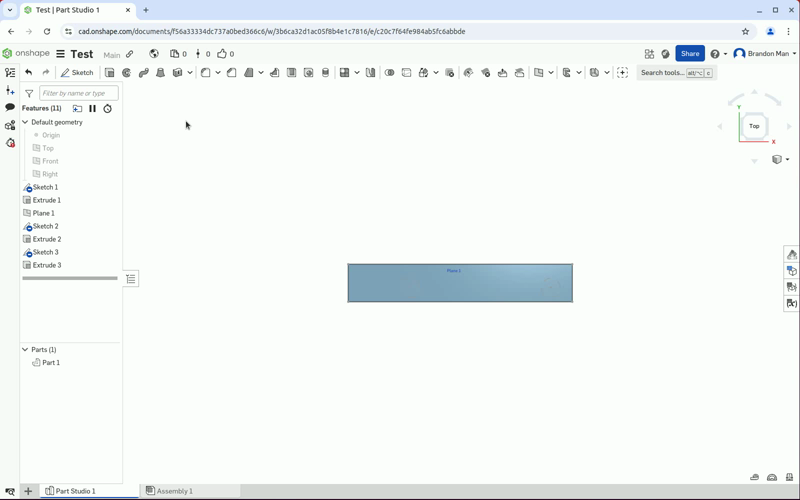
key(up, 3)
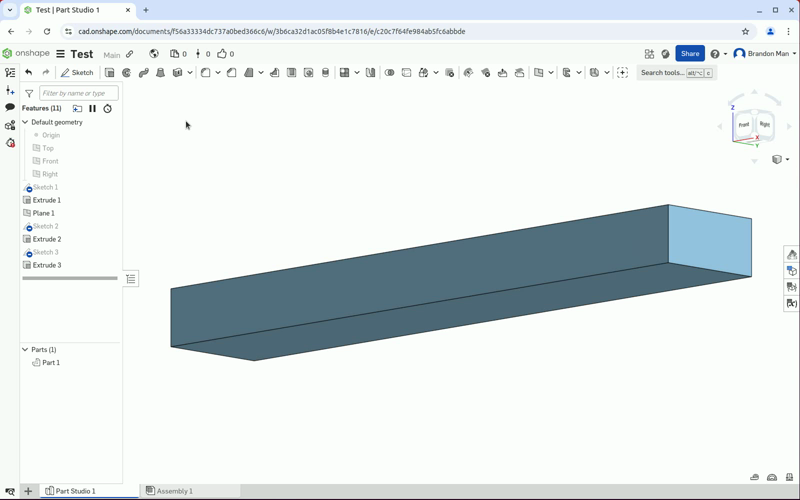
key(left, 3)
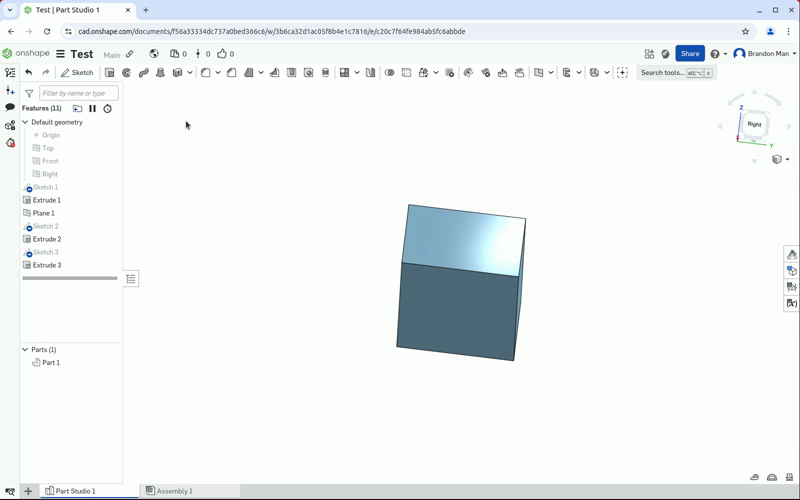
key(right, 3)
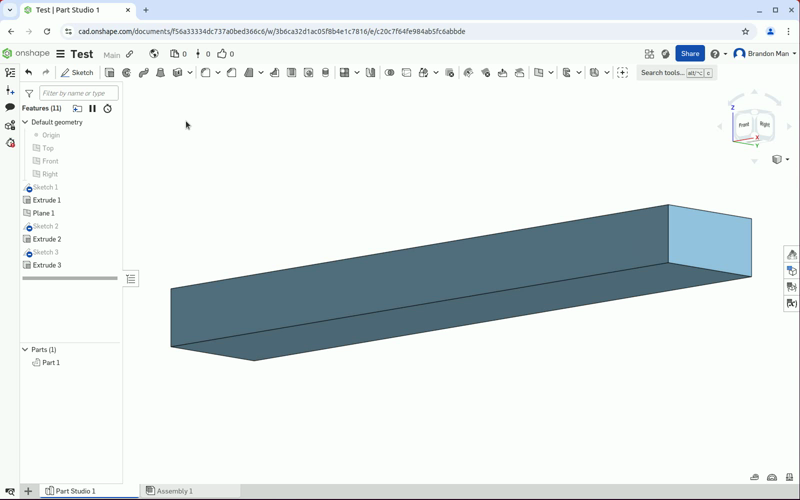
key(down, 3)
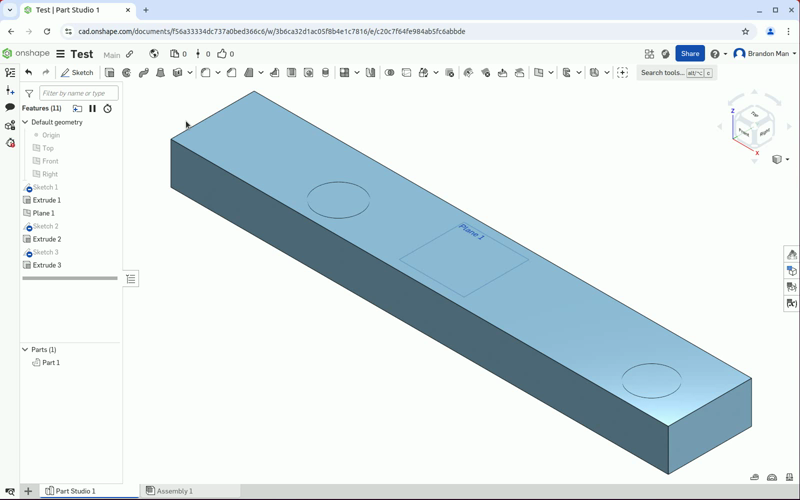
mouse_move(73, 189)
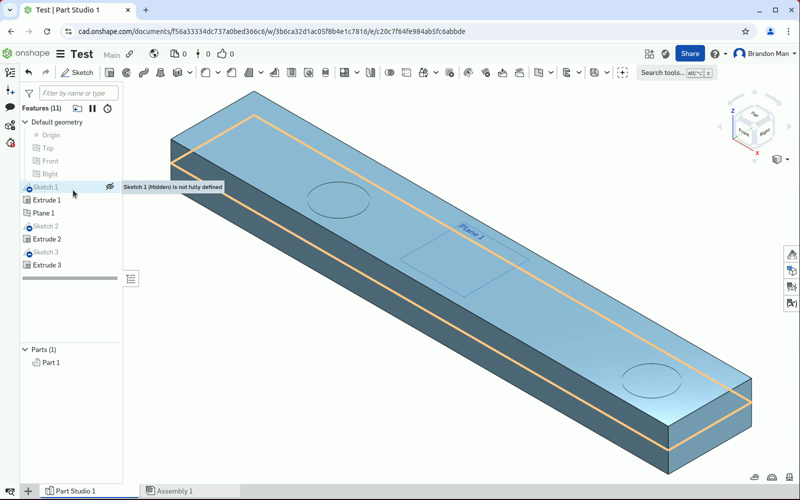
click(73, 189)